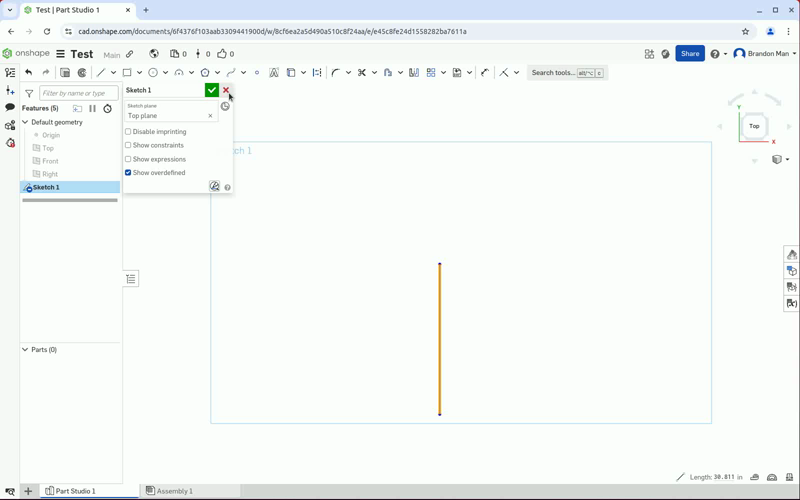
key(shift+h)
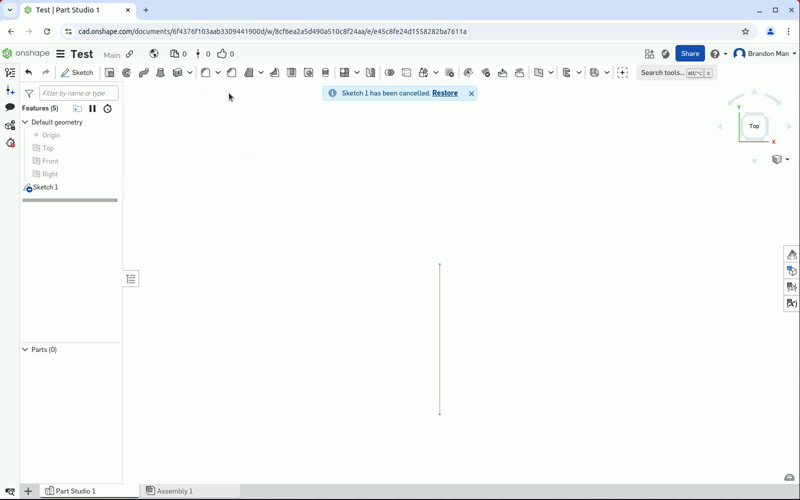
key(shift+s)
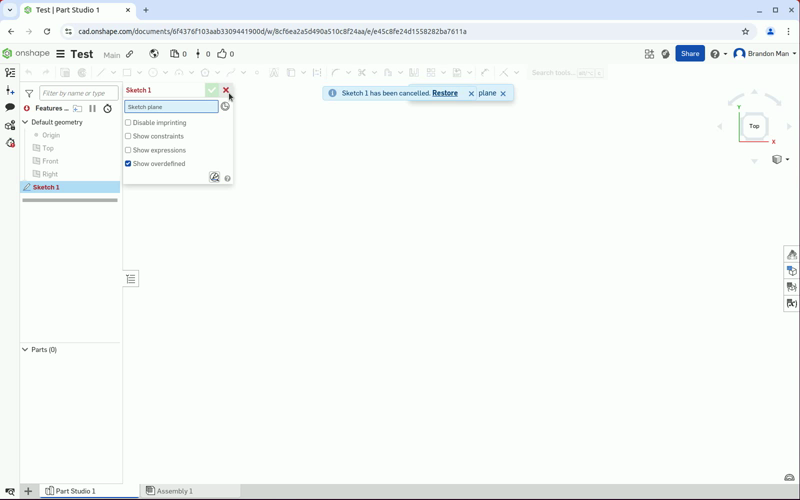
mouse_move(73, 150)
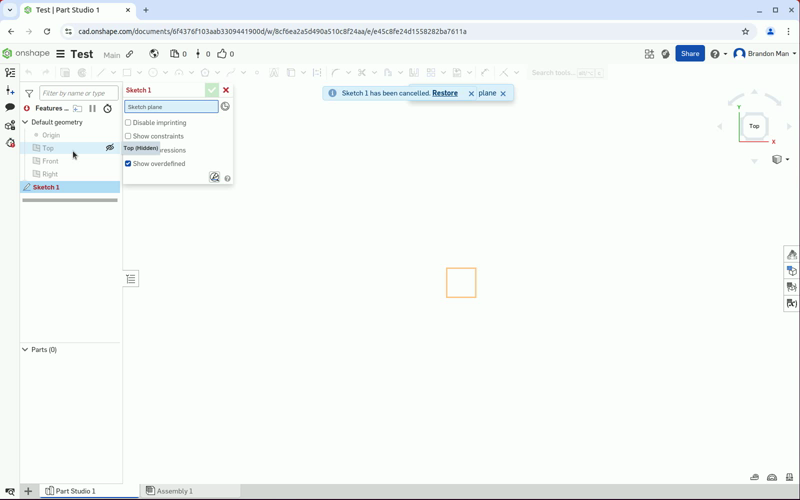
click(73, 150)
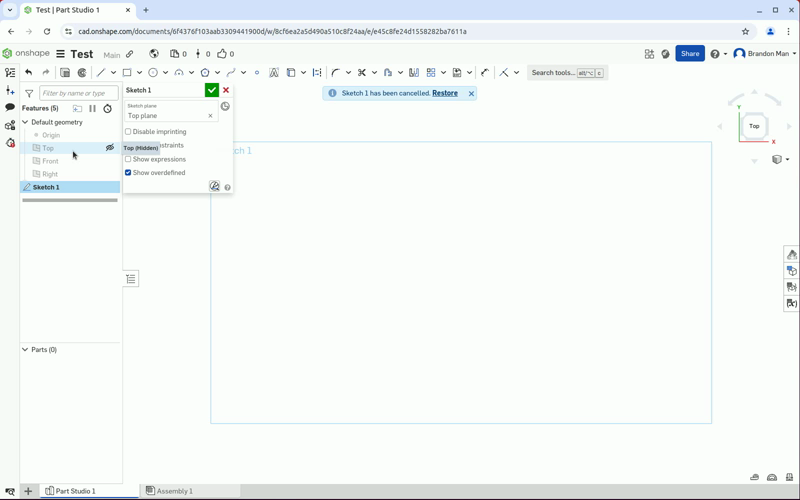
mouse_move(73, 352)
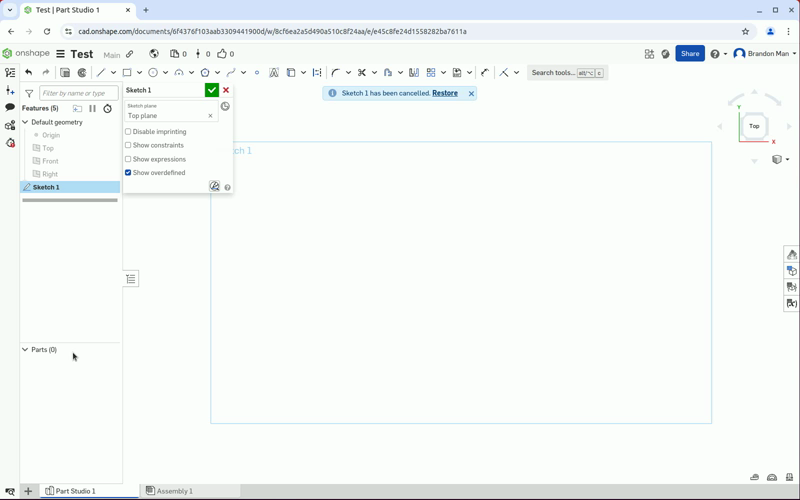
key(y)
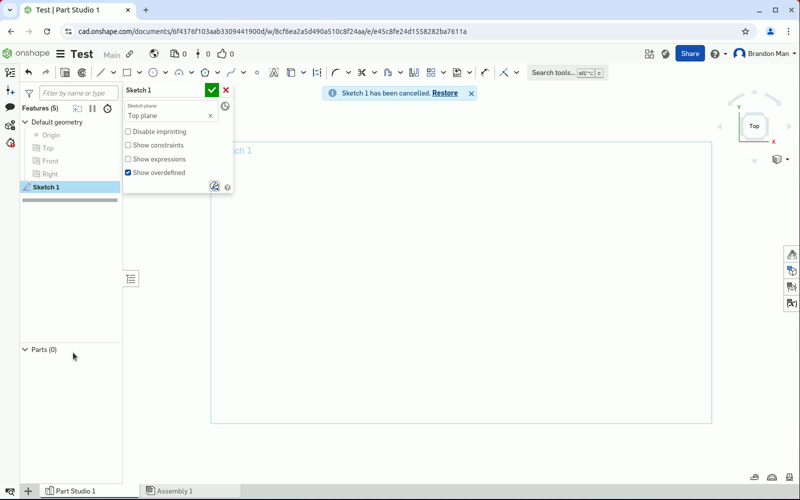
key(l)
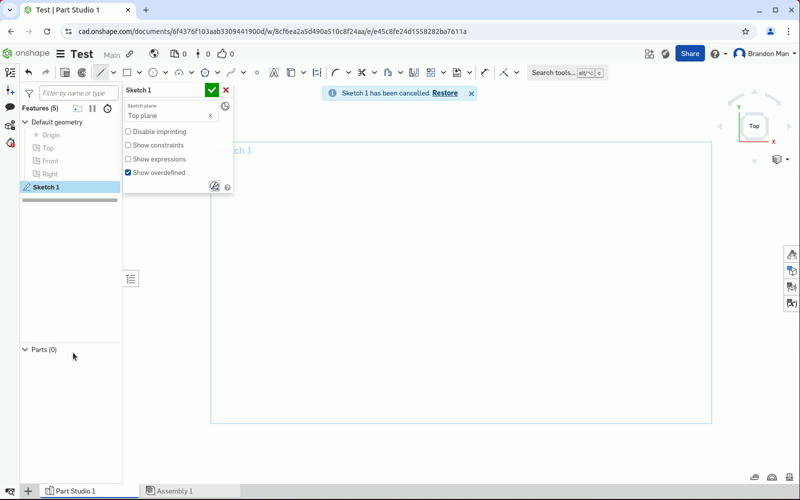
key_down(shift)
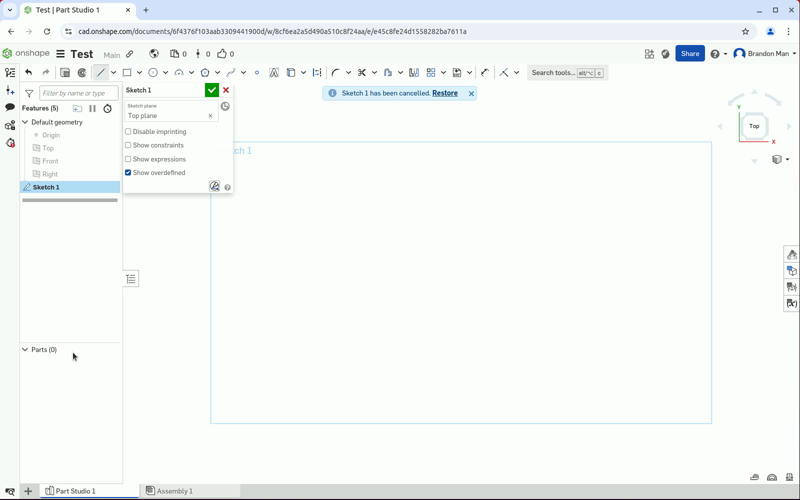
mouse_move(420, 309)
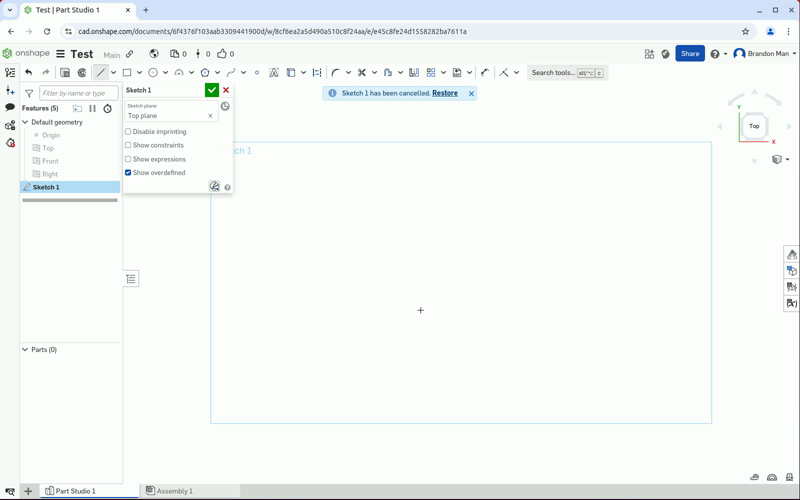
click(420, 309)
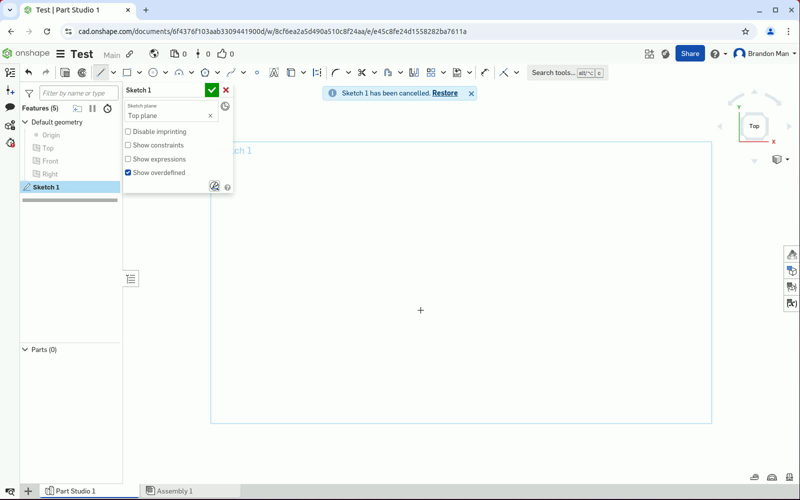
key_up(shift)
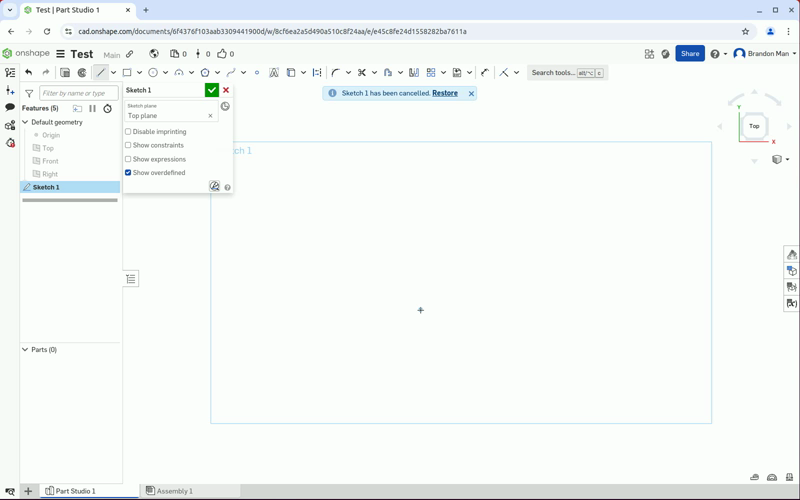
key_down(shift)
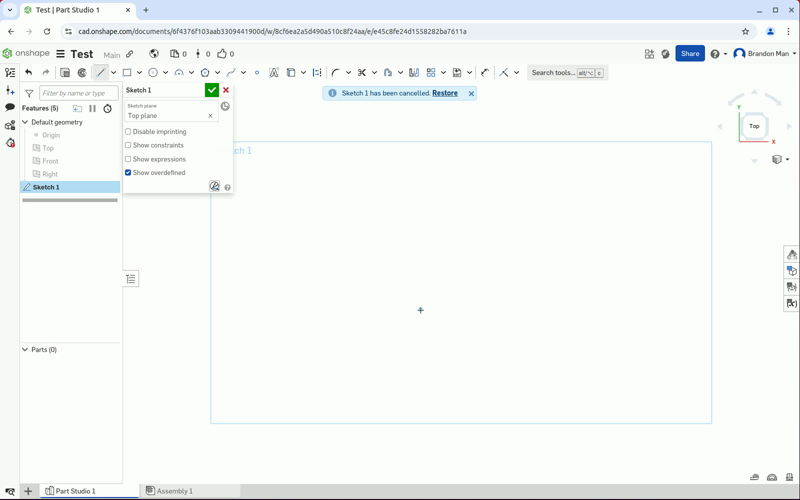
mouse_move(501, 309)
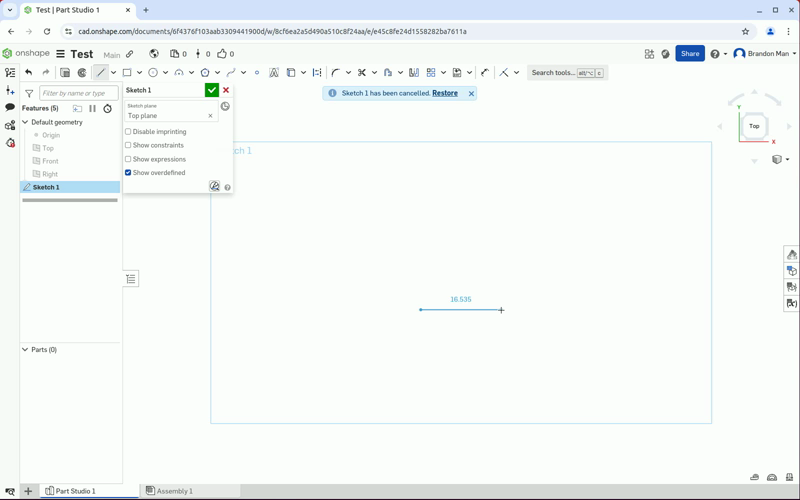
click(501, 309)
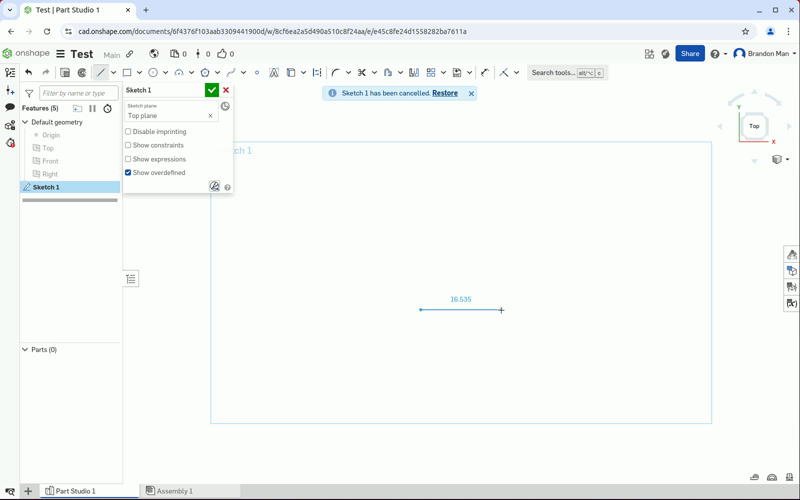
key_up(shift)
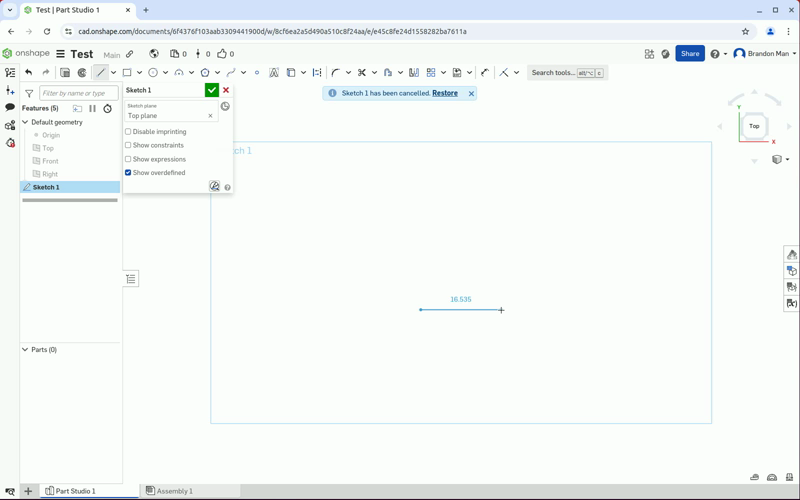
key_down(shift)
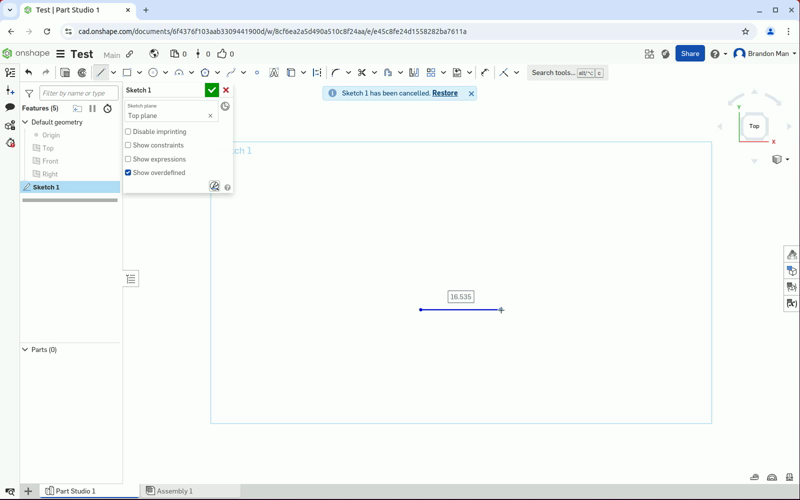
mouse_move(501, 239)
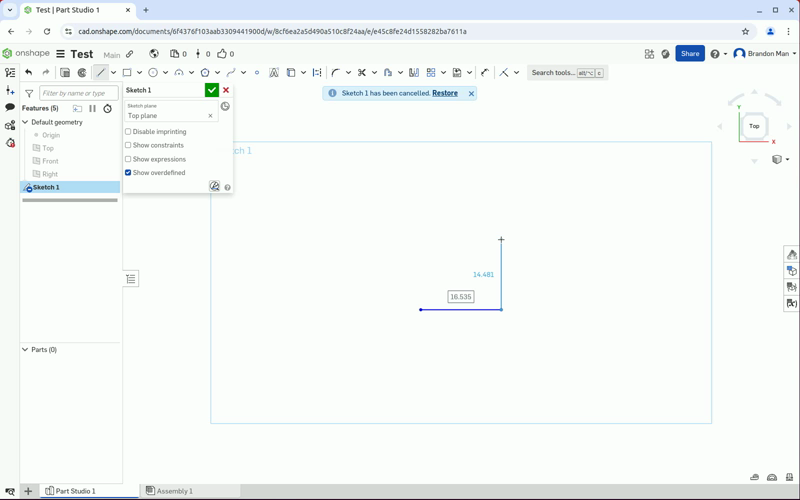
click(501, 239)
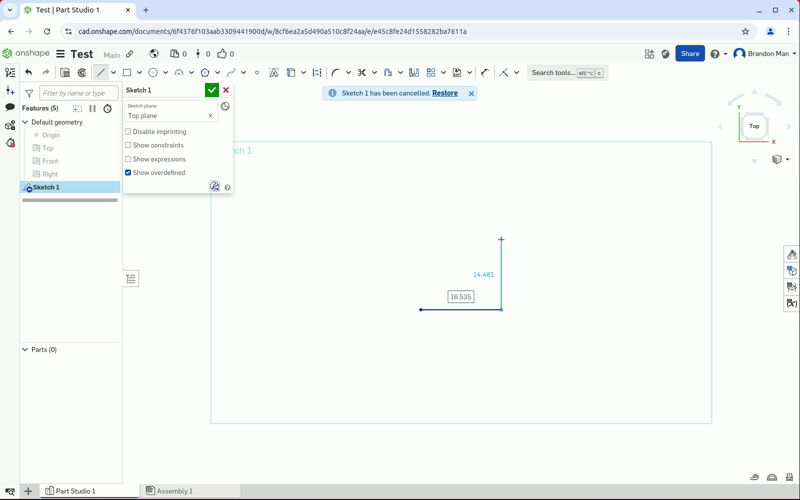
key_up(shift)
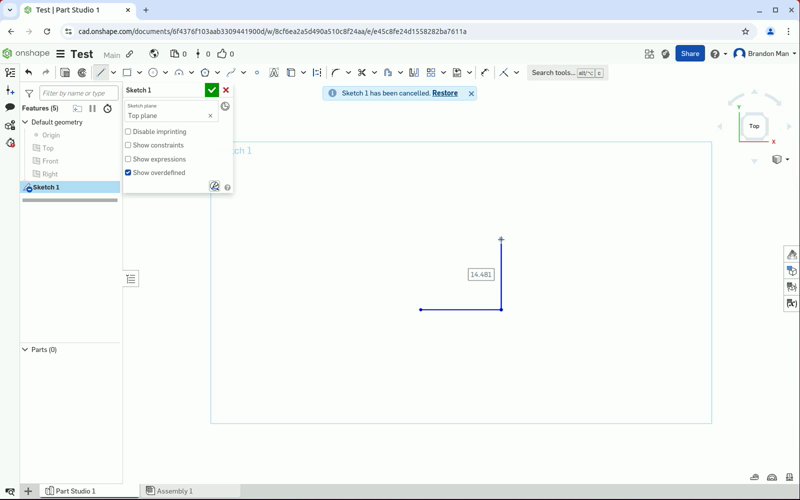
key_down(shift)
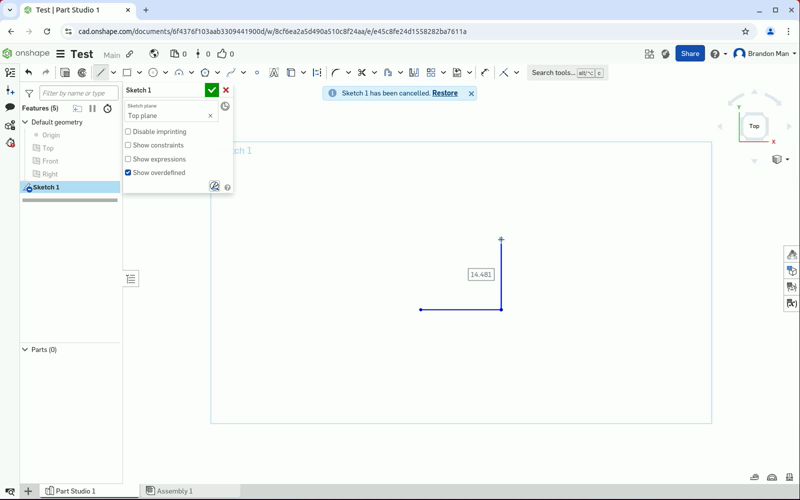
mouse_move(420, 239)
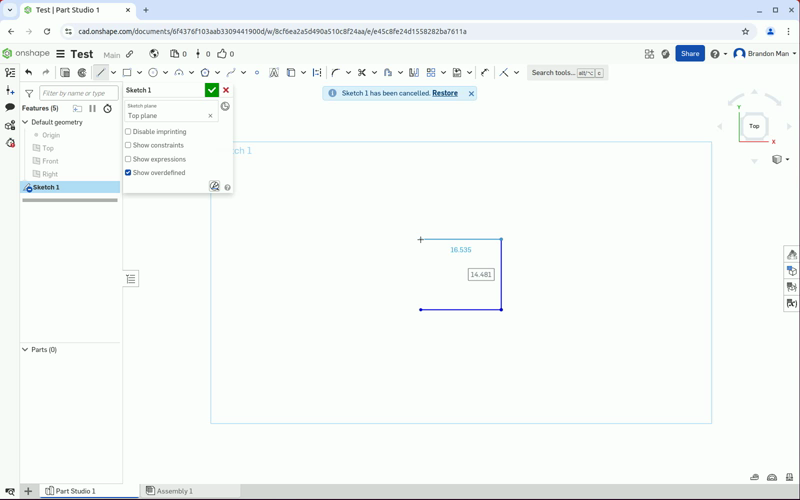
click(420, 239)
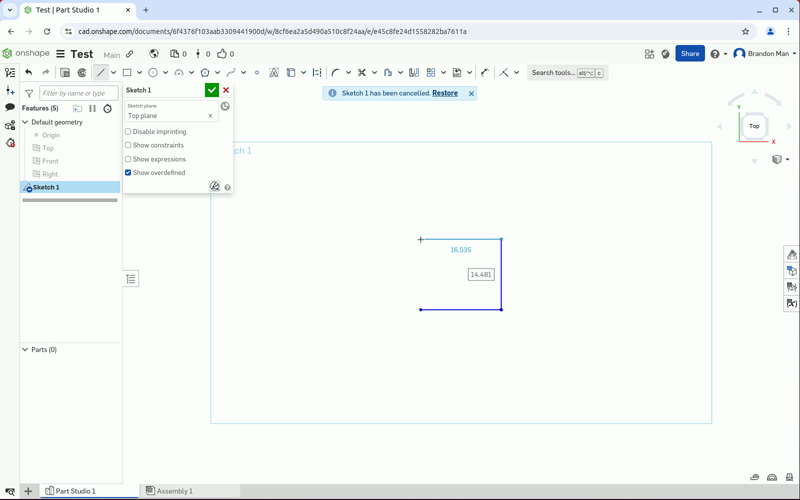
key_up(shift)
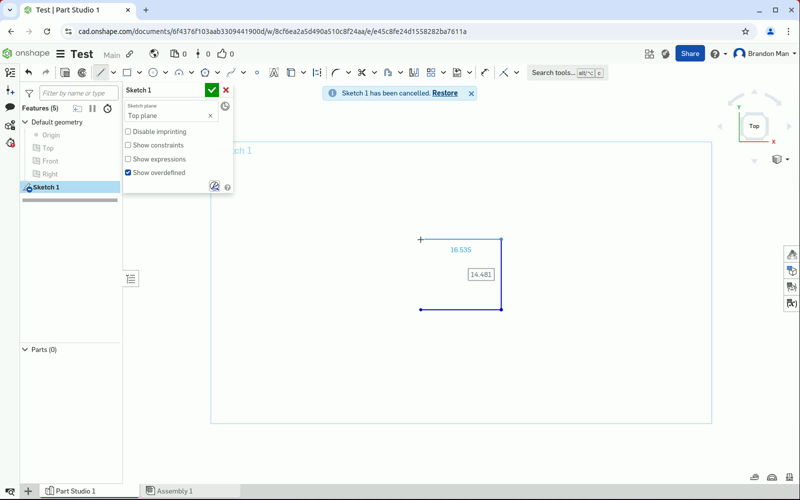
key_down(shift)
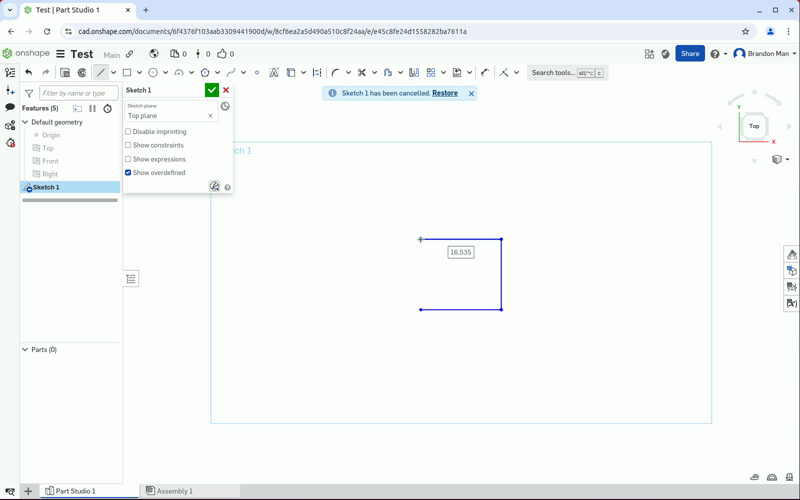
mouse_move(420, 309)
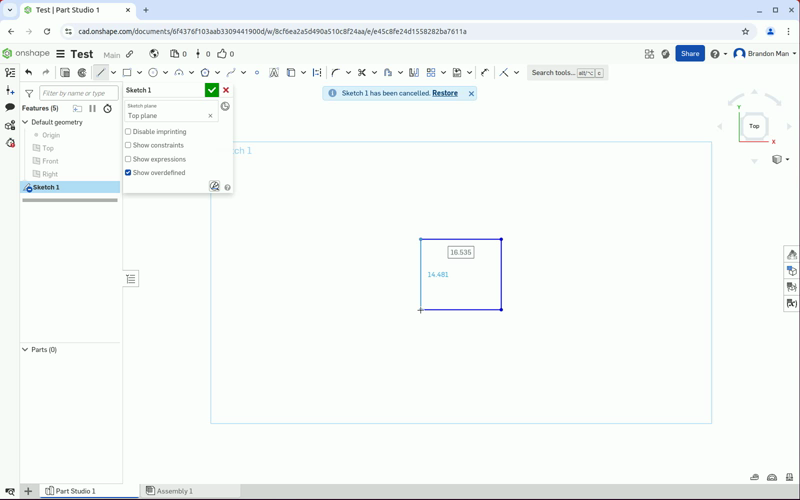
key_up(shift)
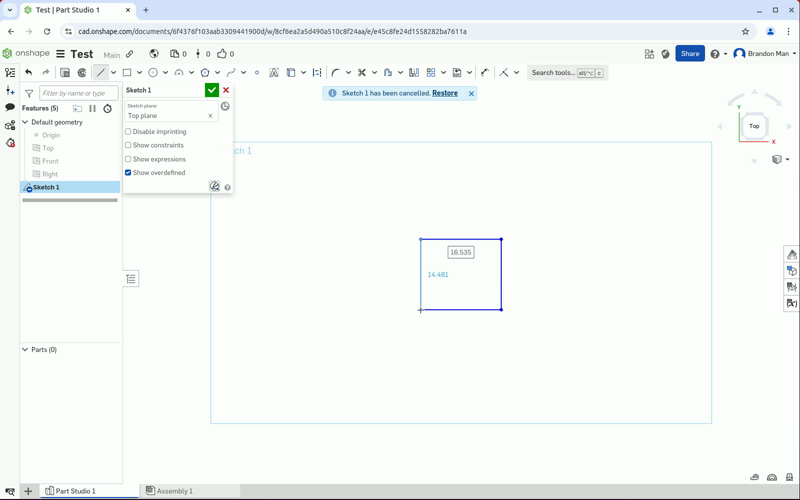
click(420, 309)
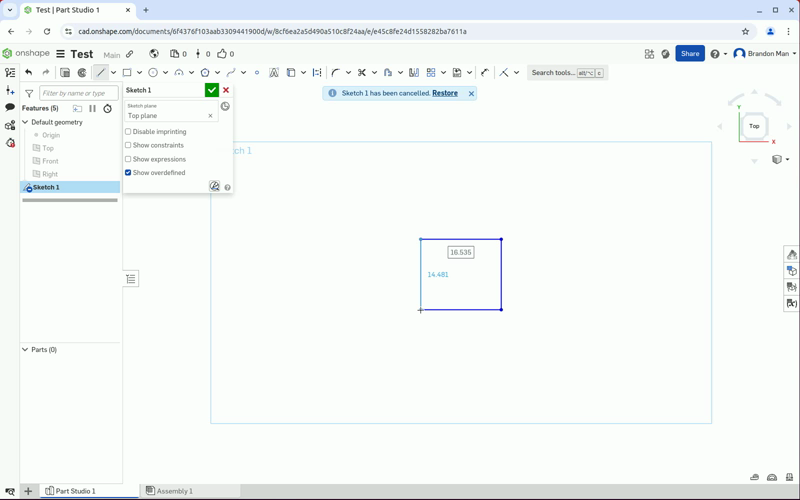
key(esc)
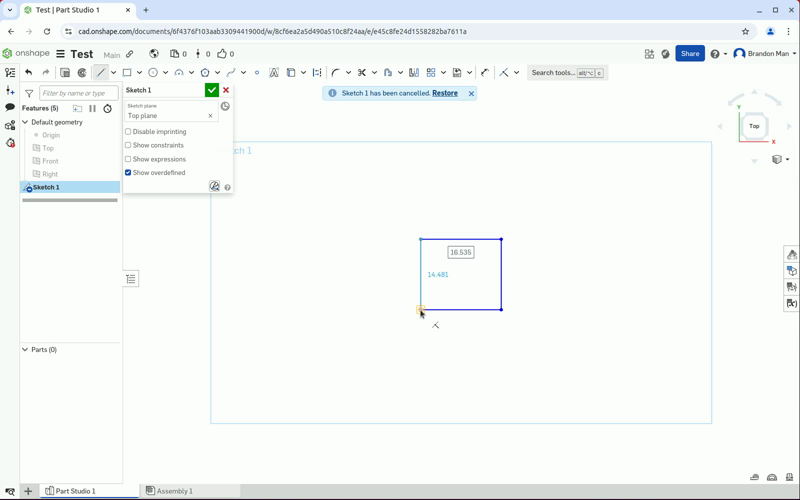
mouse_move(441, 249)
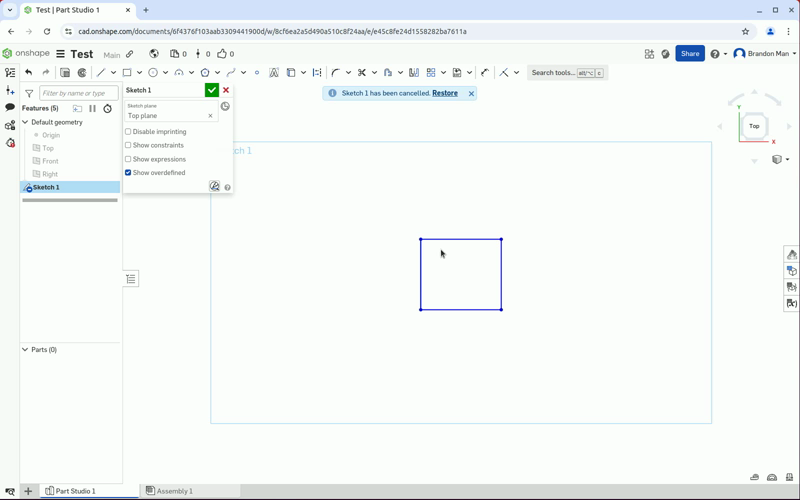
click(441, 249)
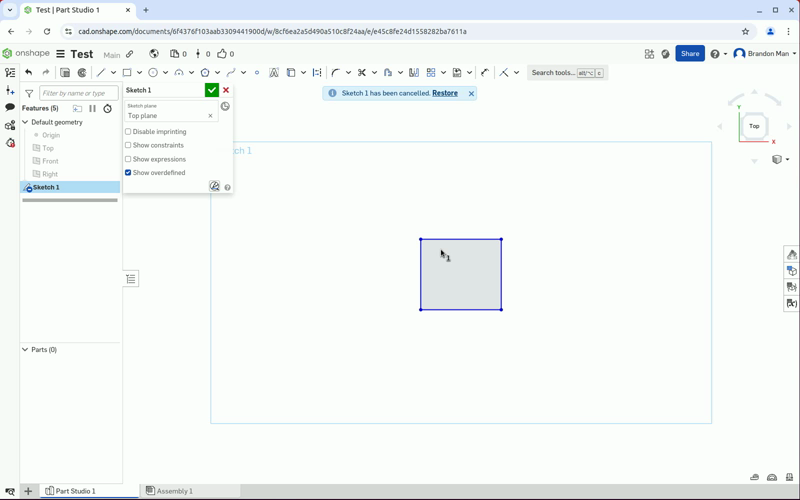
mouse_move(73, 352)
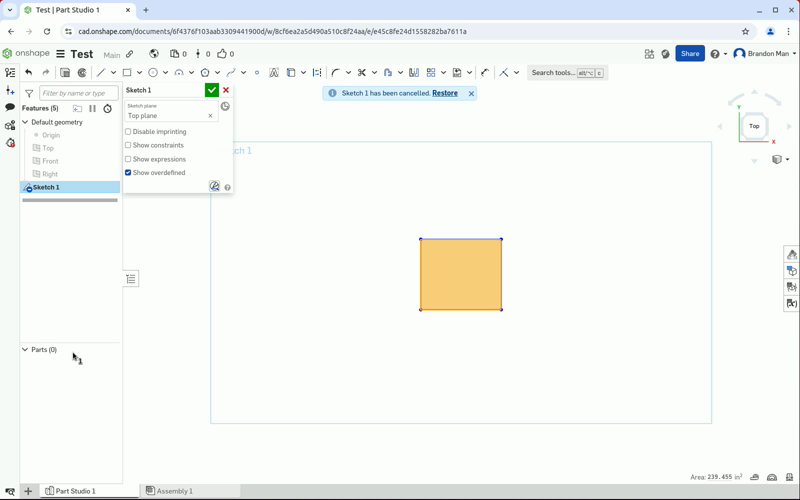
key(shift+y)
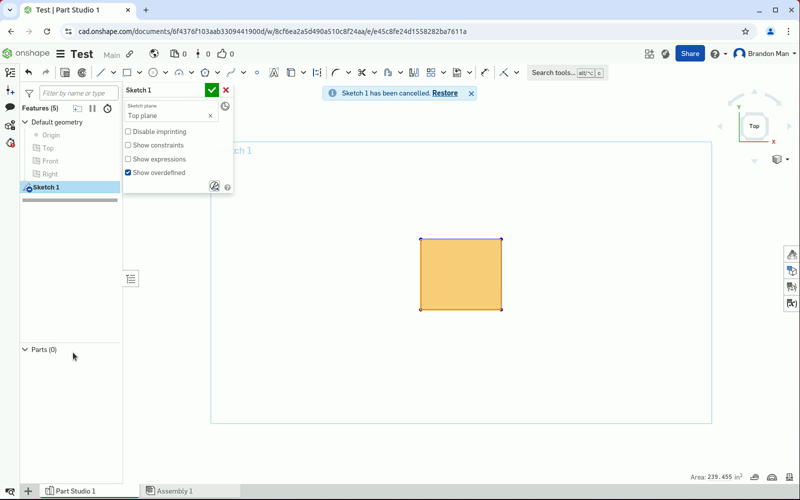
key(shift+e)
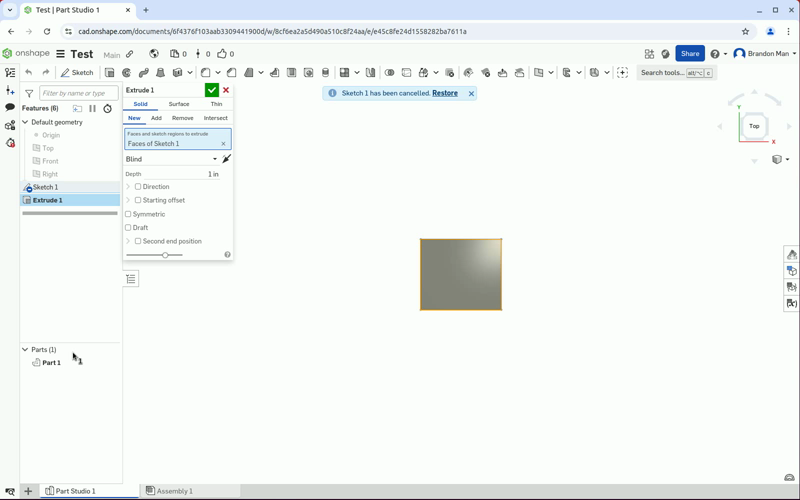
mouse_move(143, 106)
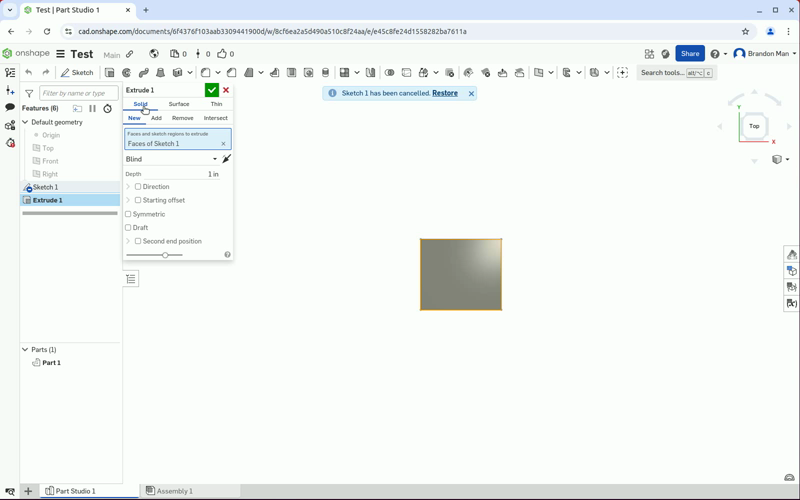
click(143, 106)
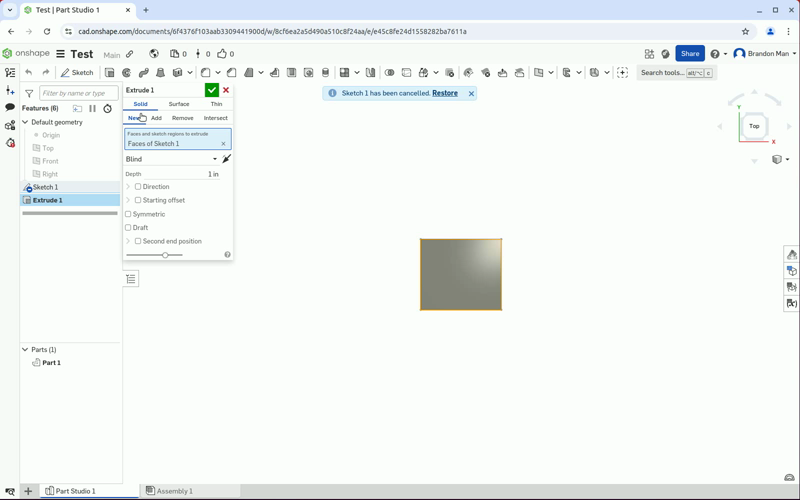
mouse_move(137, 120)
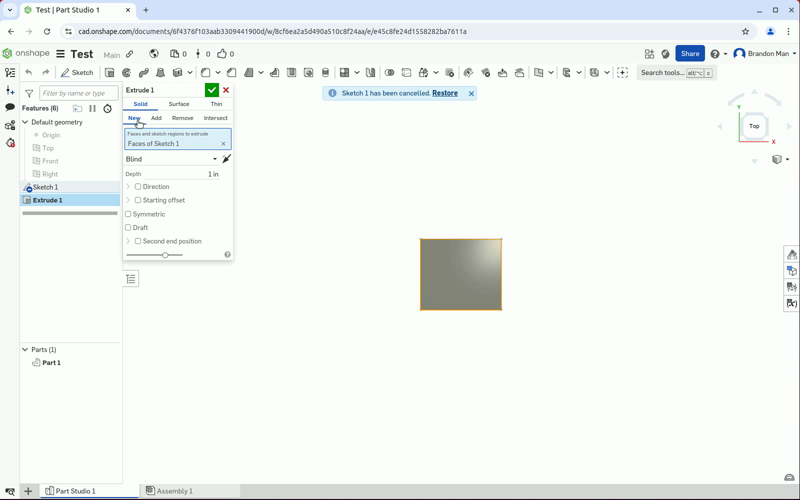
click(137, 120)
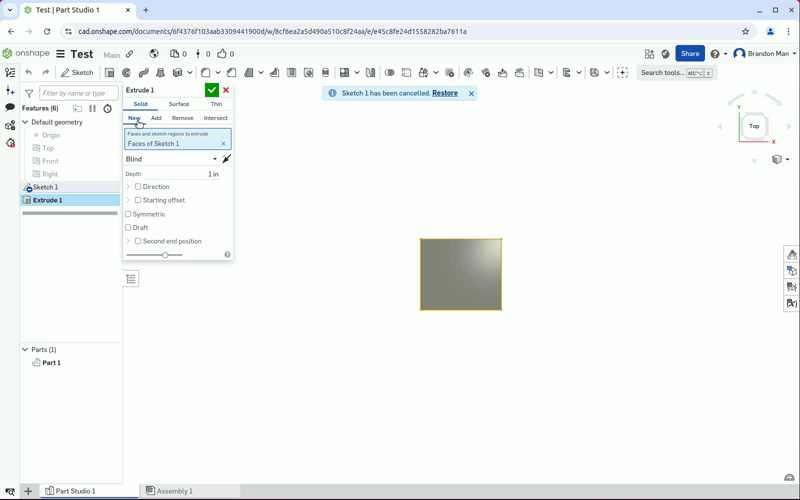
key(tab, 4)
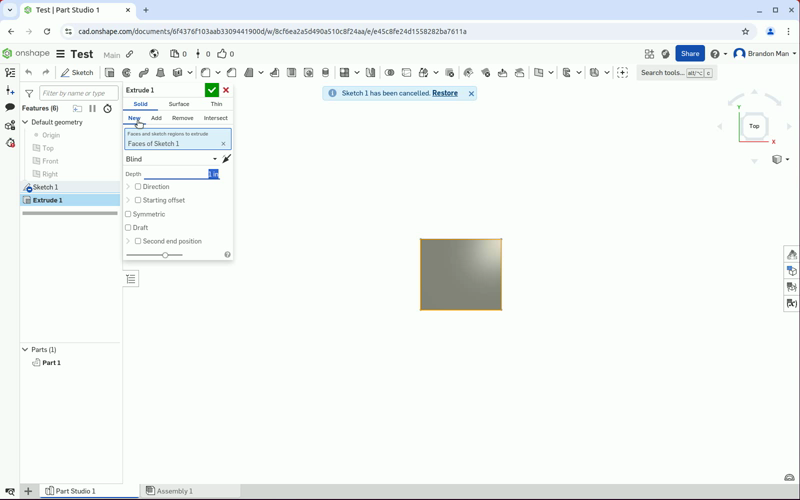
text(14.924)
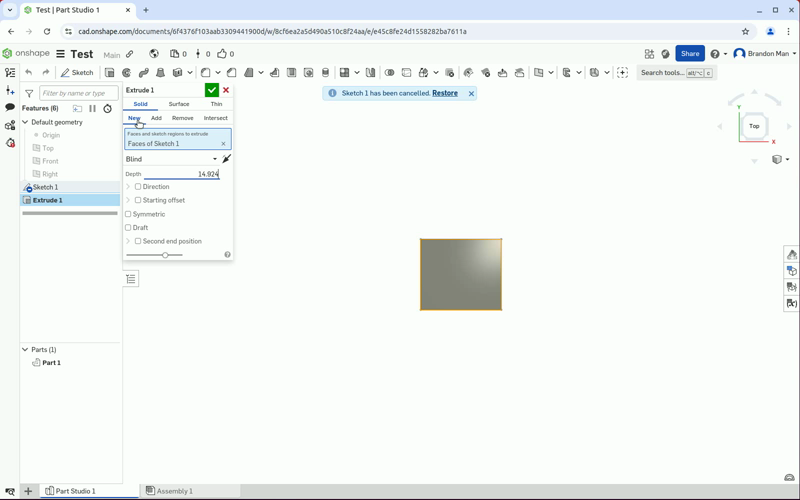
key(enter)
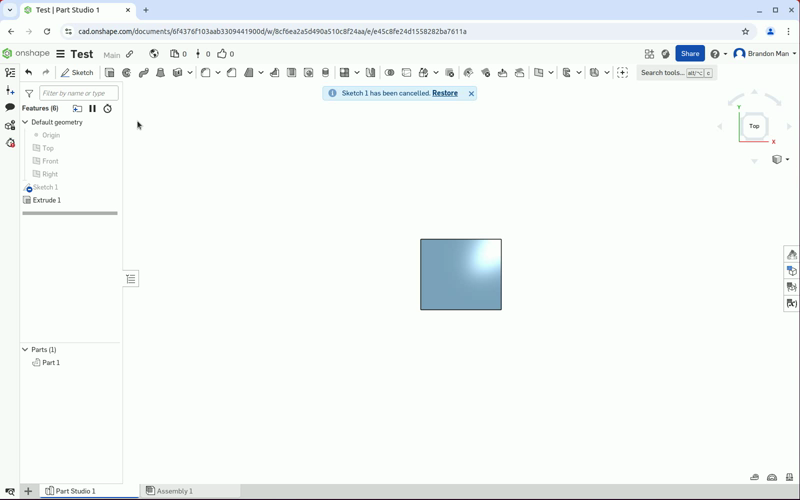
key(shift+h)
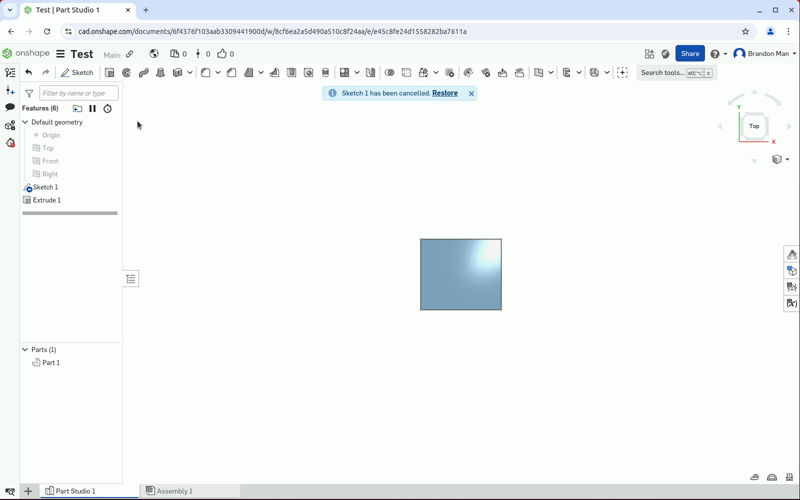
key(shift+h)
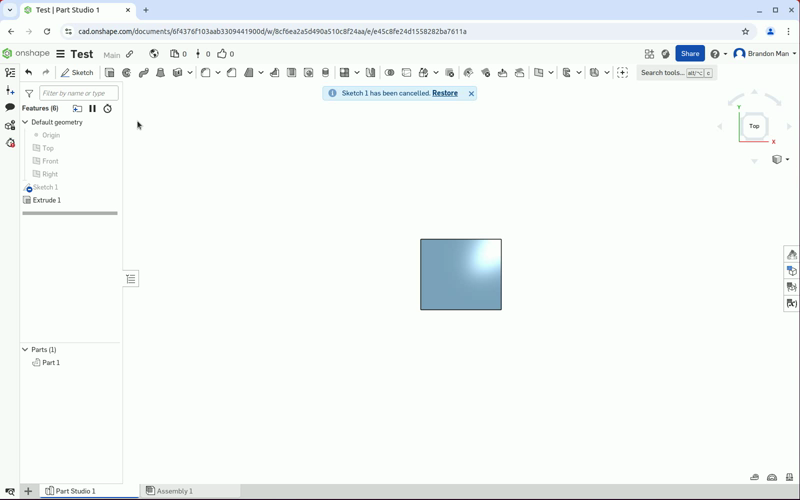
mouse_move(73, 189)
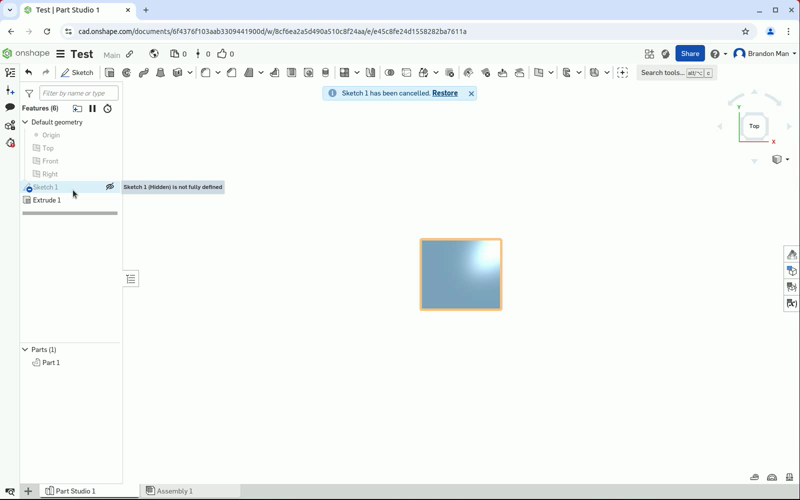
click(73, 189)
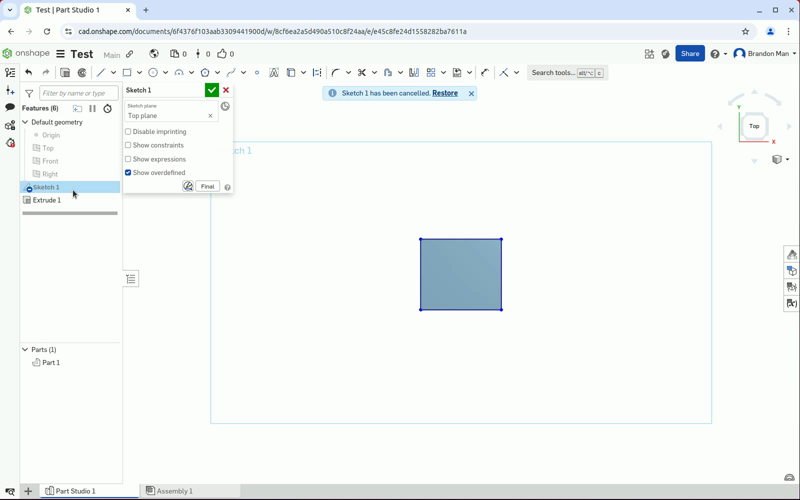
mouse_move(229, 92)
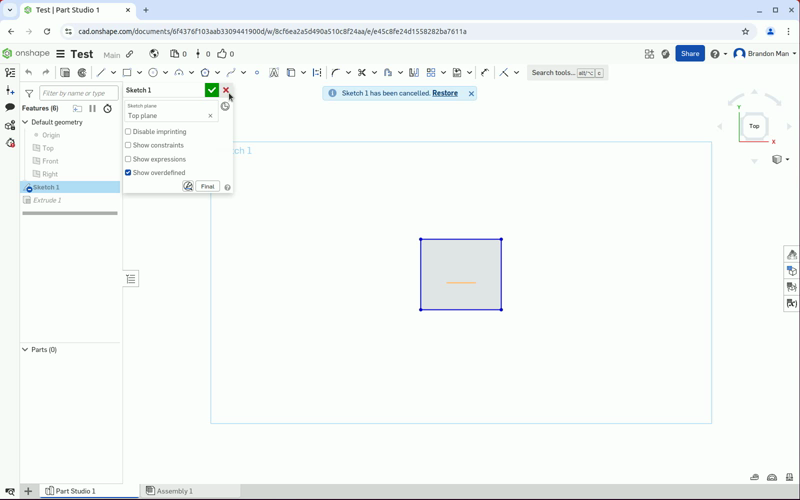
click(229, 92)
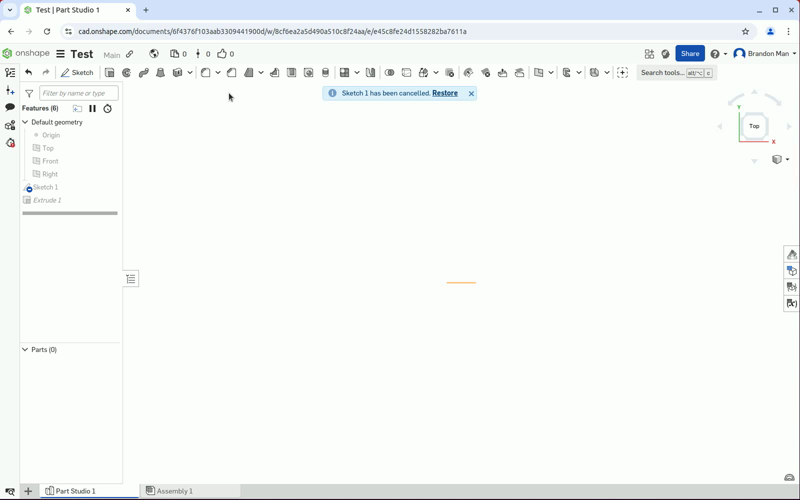
mouse_move(73, 352)
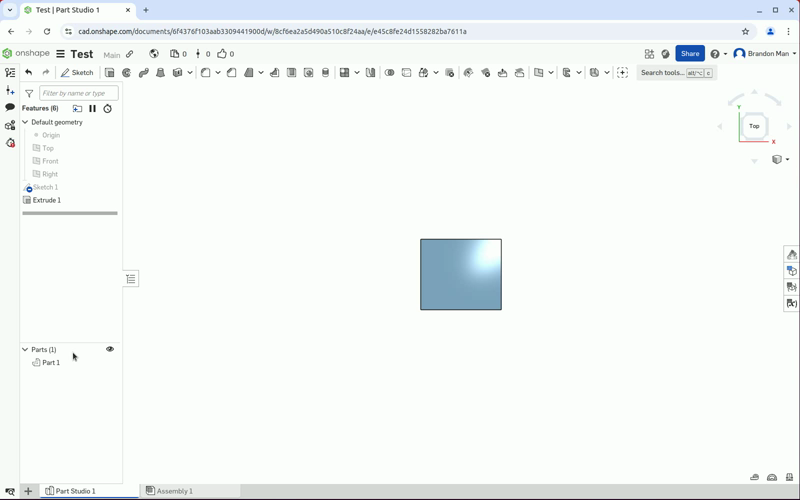
key(y)
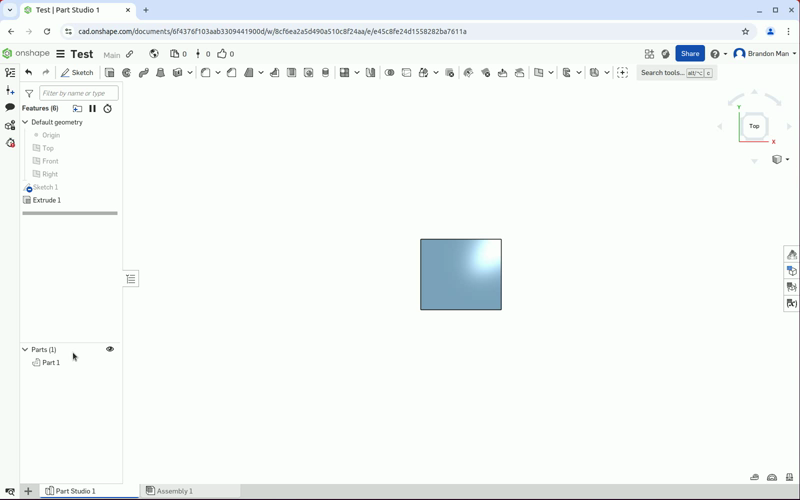
key(shift+p)
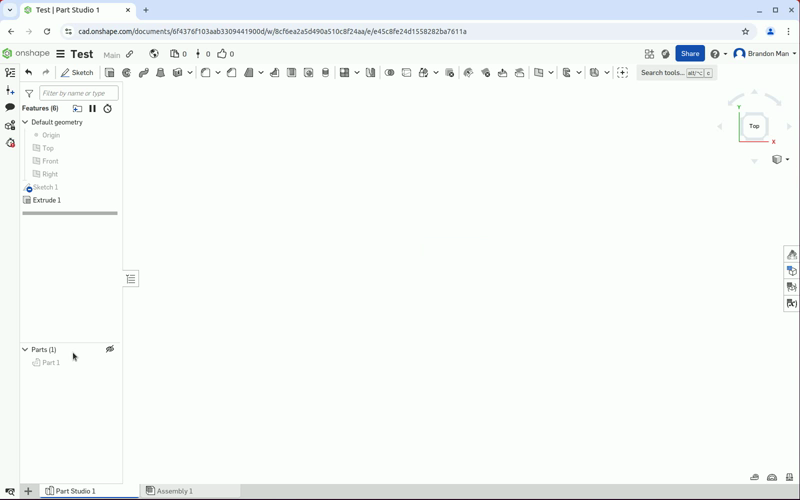
key(space)
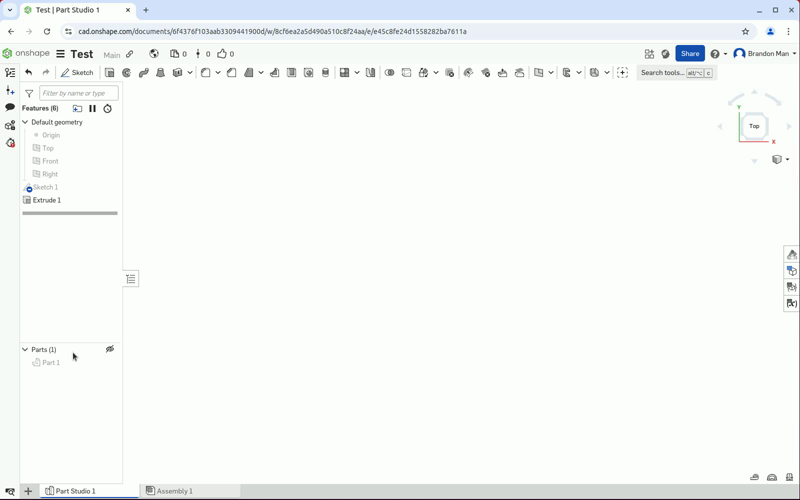
key_down(shift)
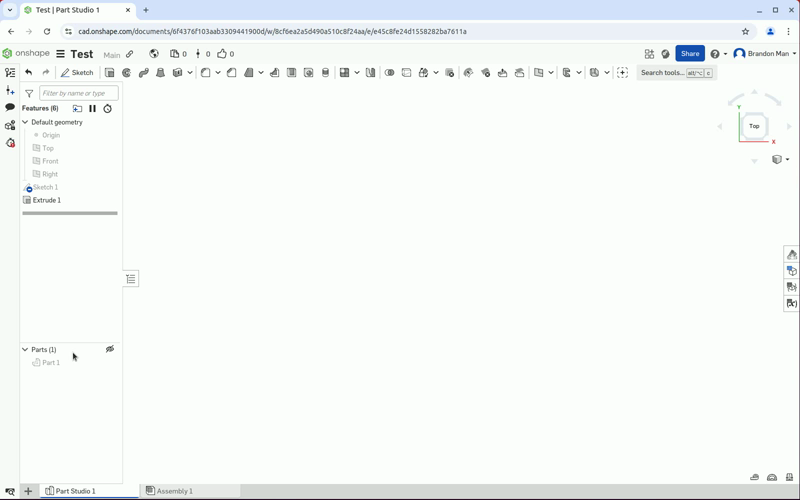
key(up)
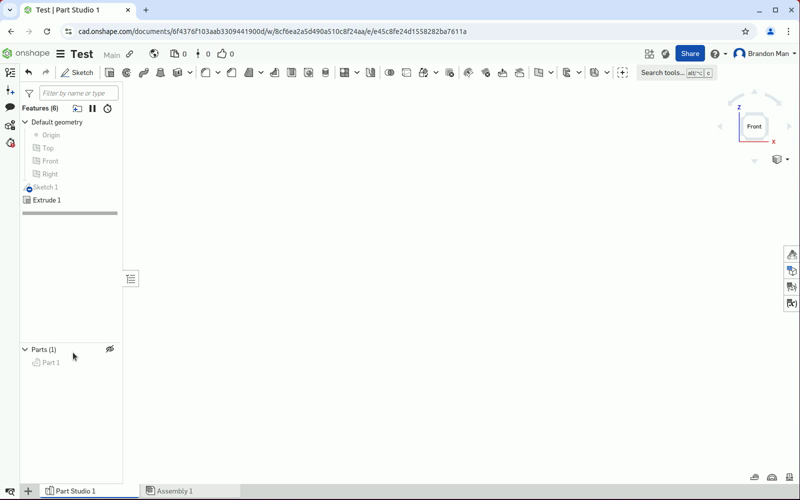
key_up(shift)
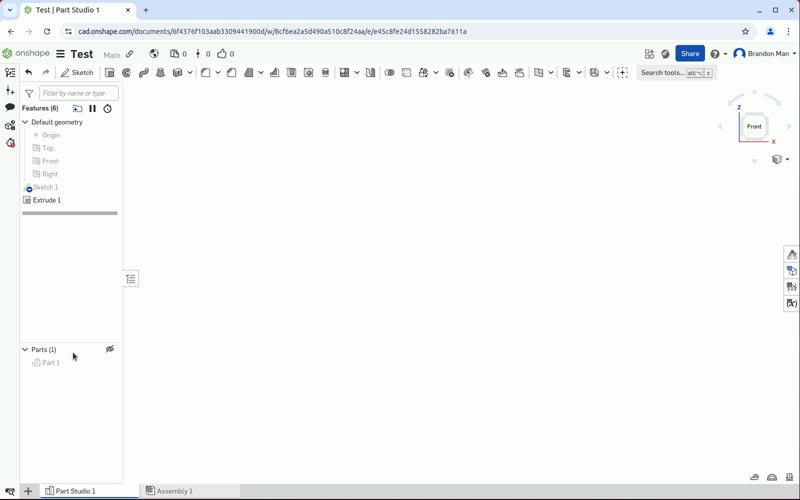
key(space)
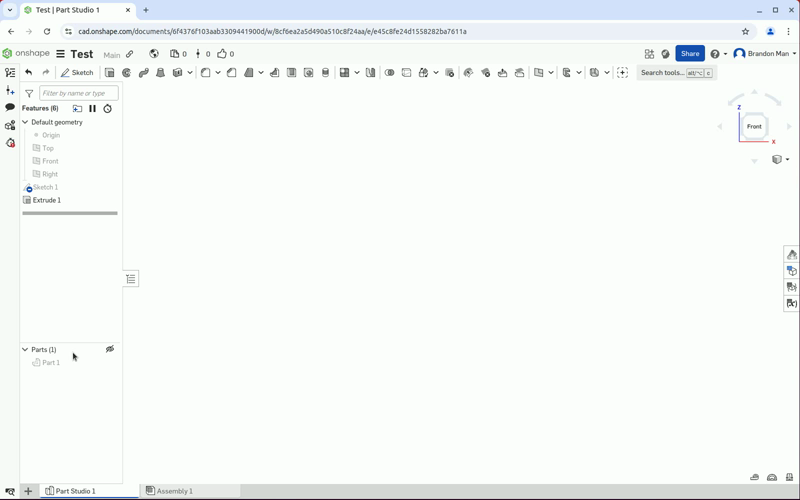
key_down(shift)
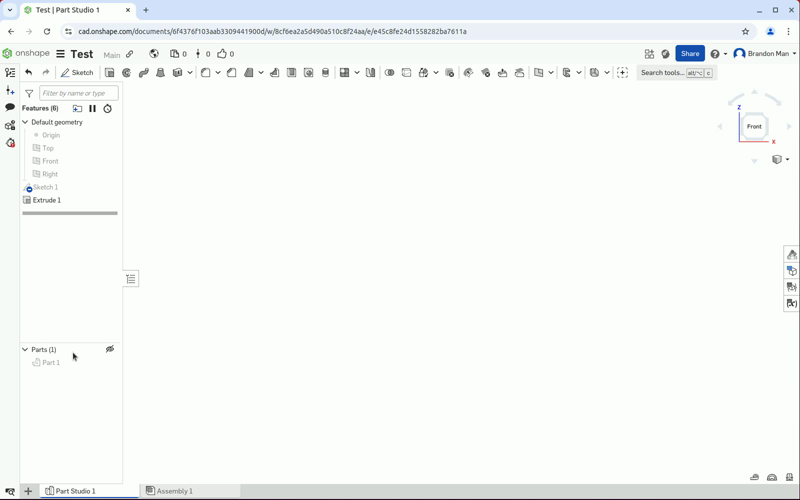
key(left)
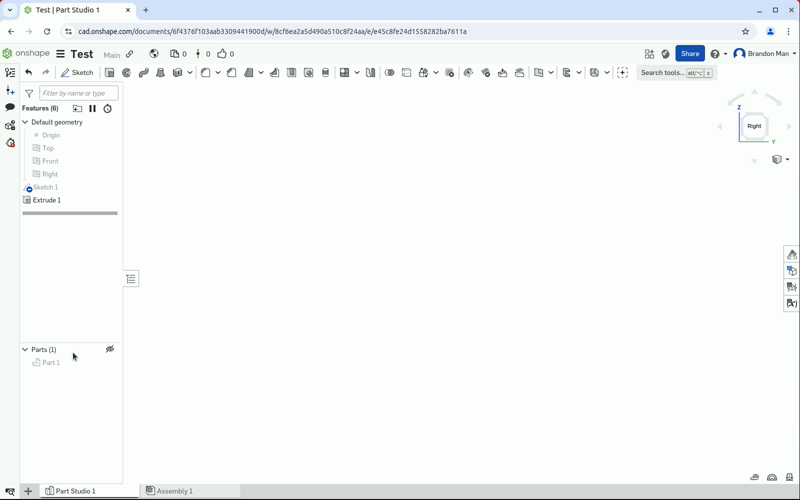
key_up(shift)
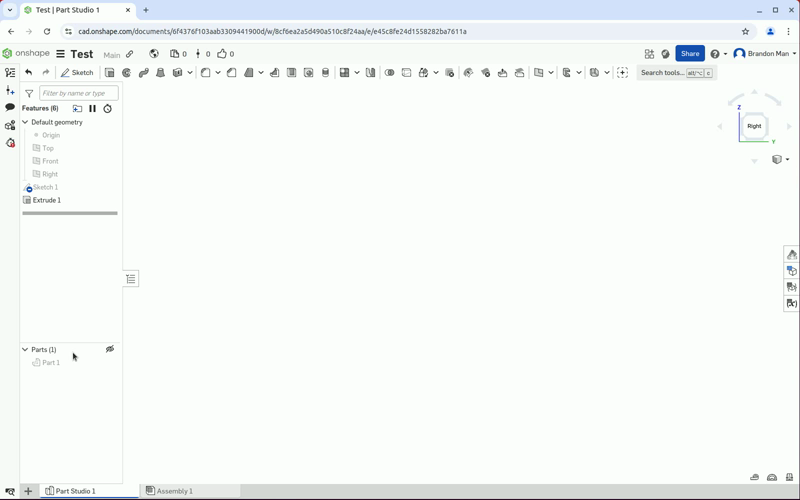
mouse_move(73, 352)
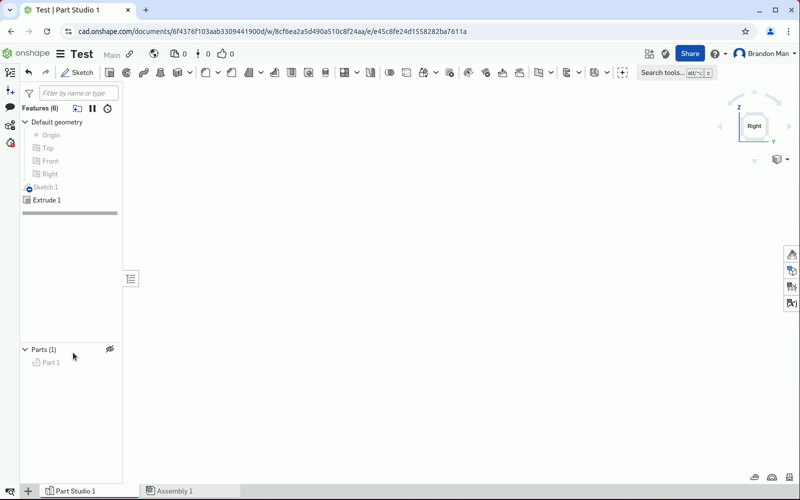
key(shift+y)
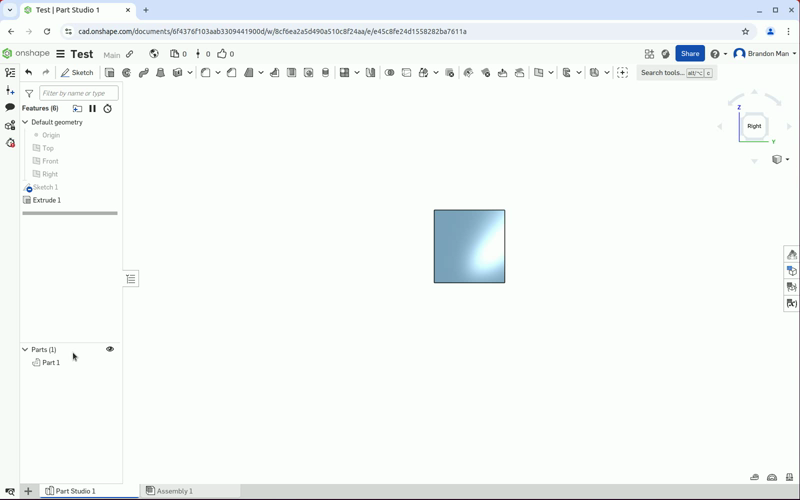
mouse_move(541, 75)
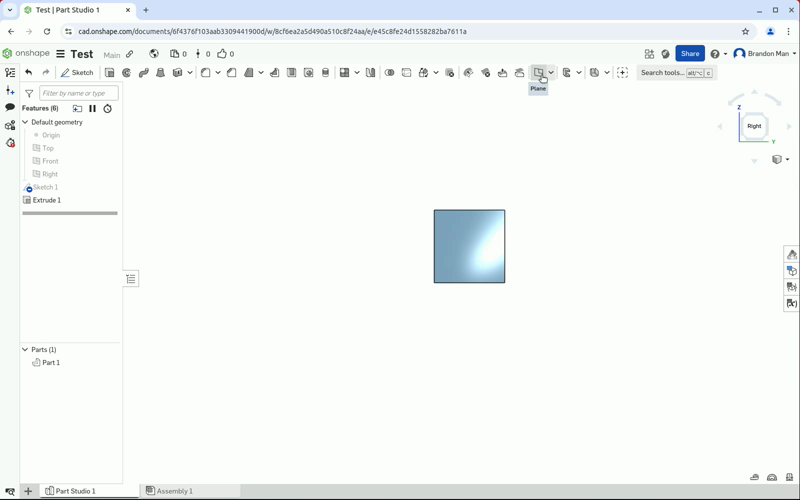
click(541, 75)
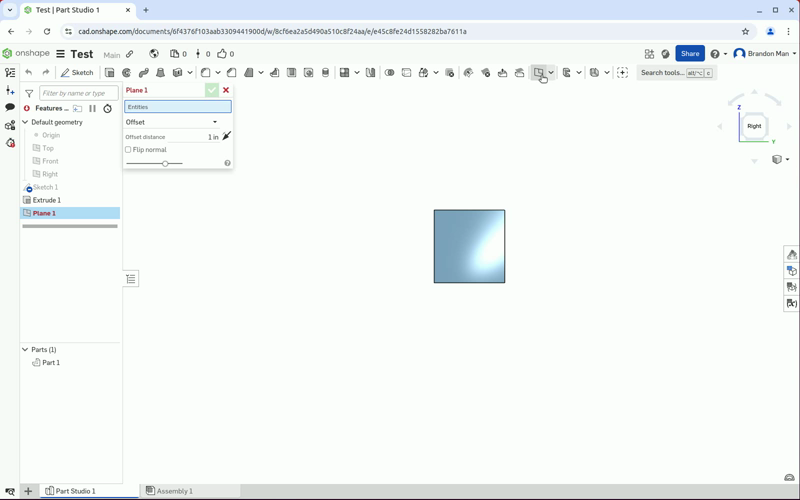
mouse_move(73, 176)
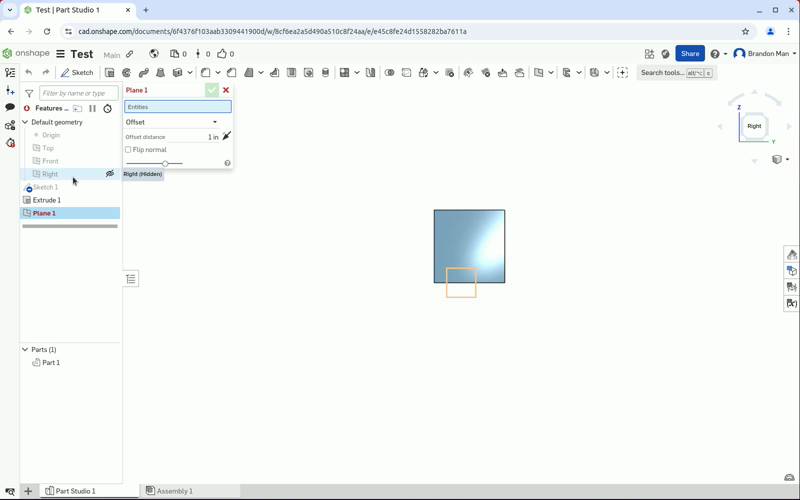
click(73, 176)
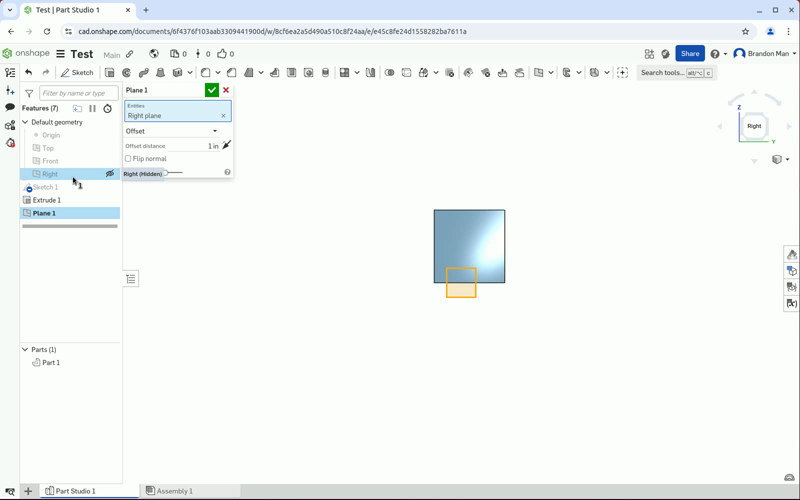
key(tab, 2)
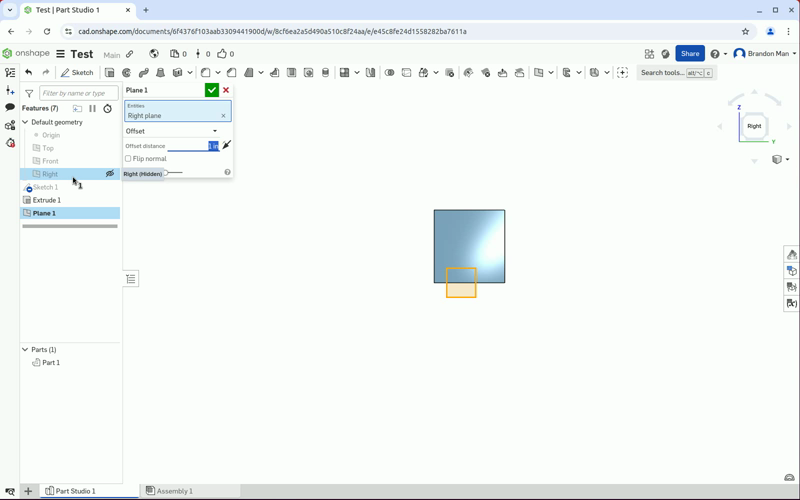
text(8.196)
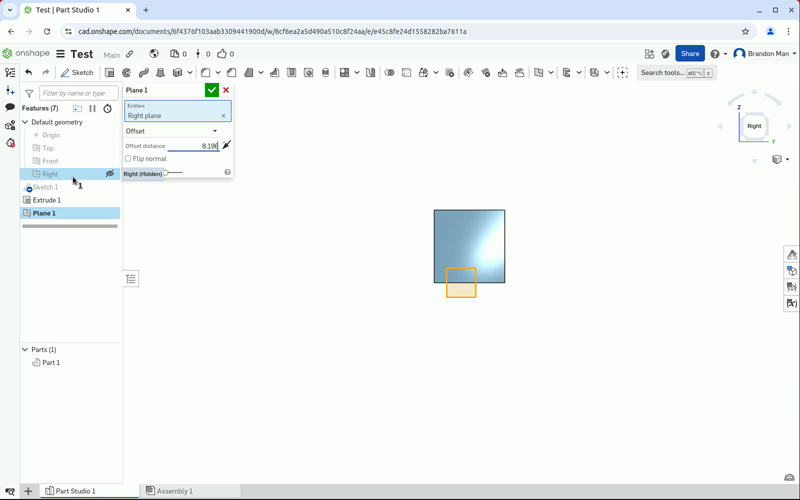
key(enter, 2)
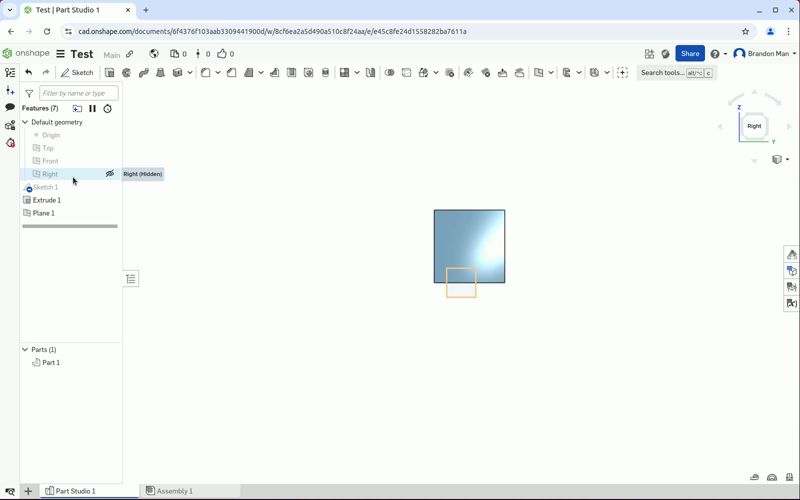
key(shift+s)
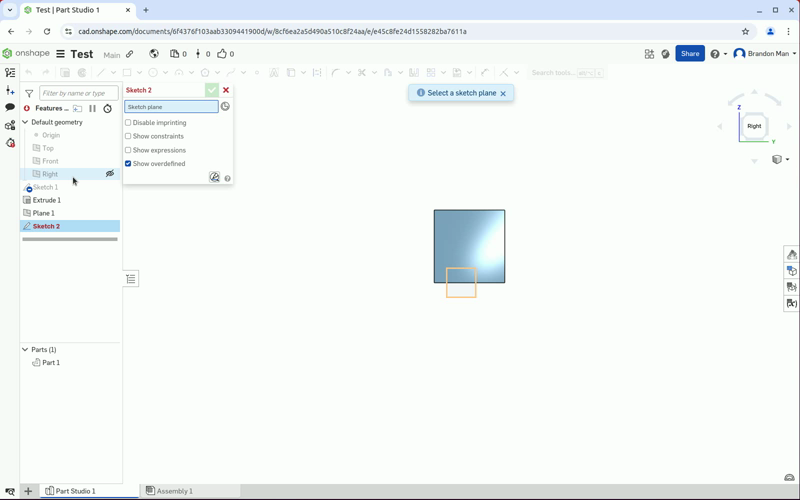
mouse_move(73, 215)
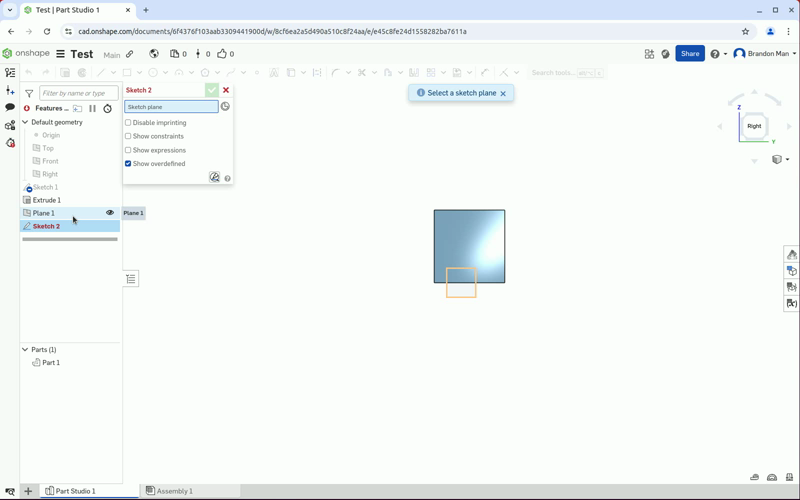
click(73, 215)
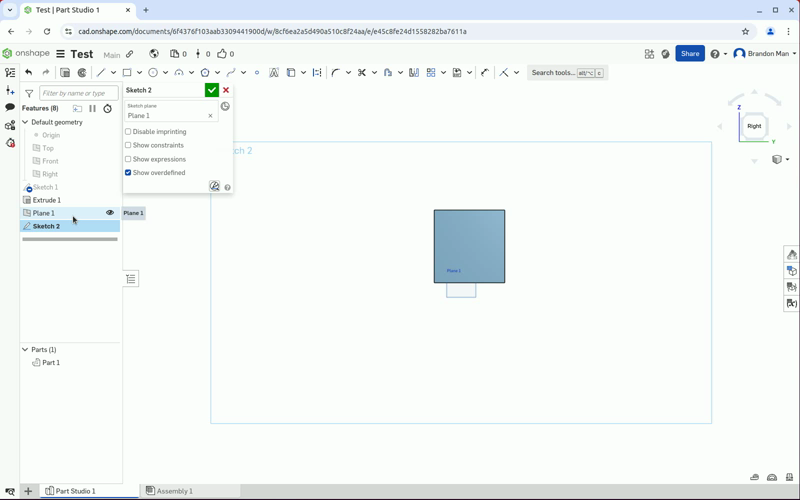
mouse_move(73, 352)
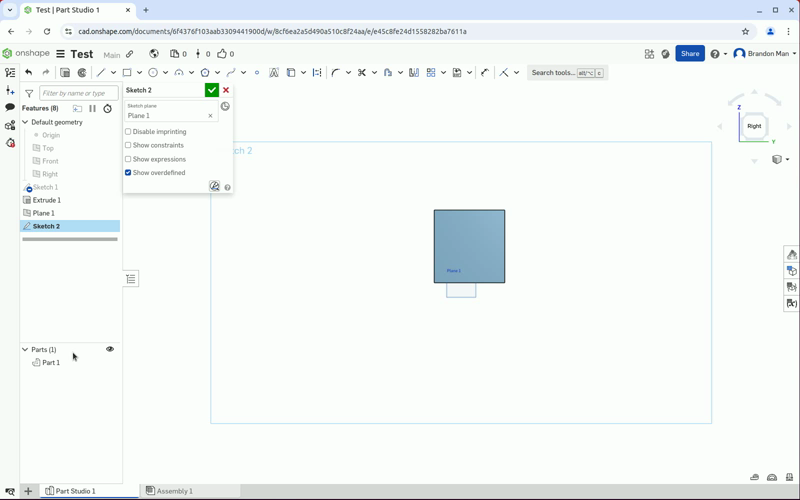
key(y)
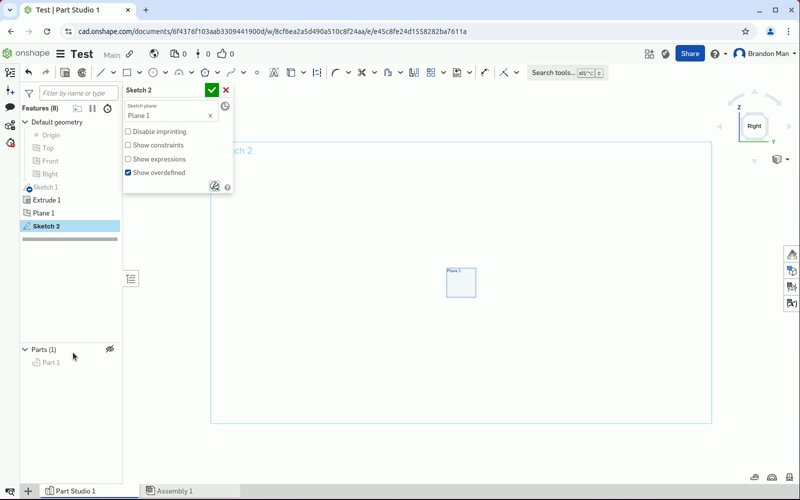
key(c)
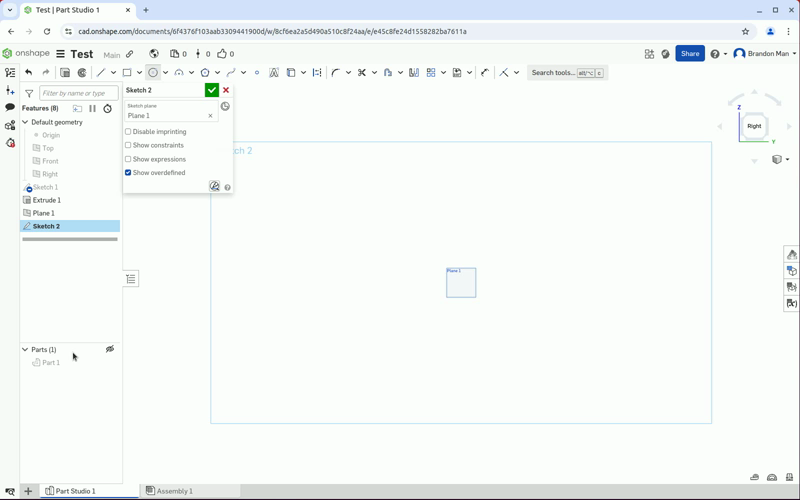
key_down(shift)
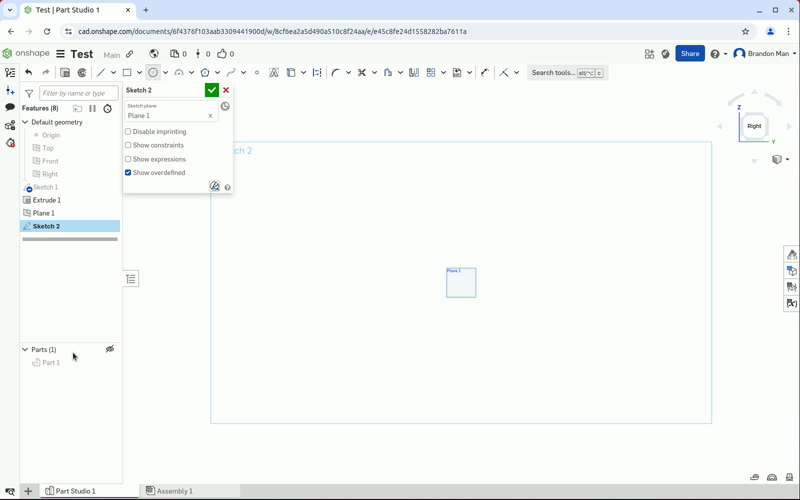
mouse_move(461, 216)
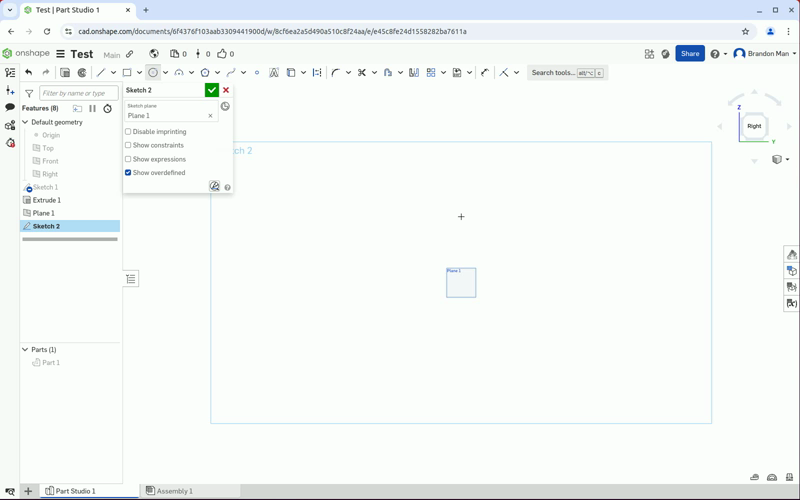
click(461, 216)
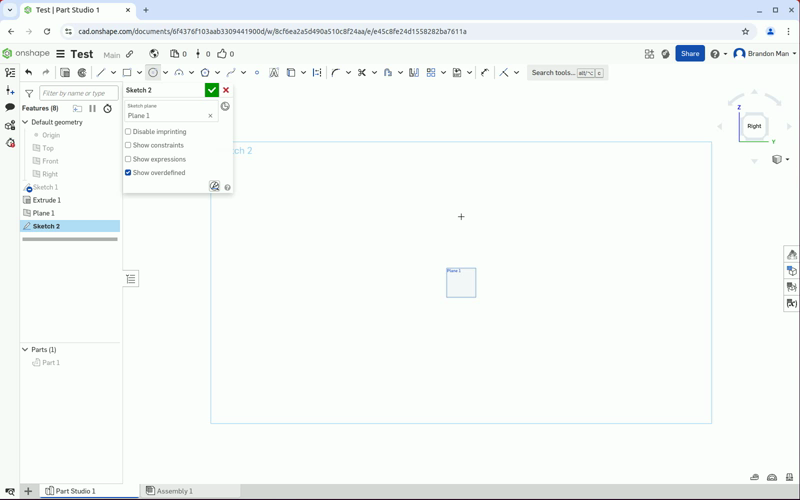
key_up(shift)
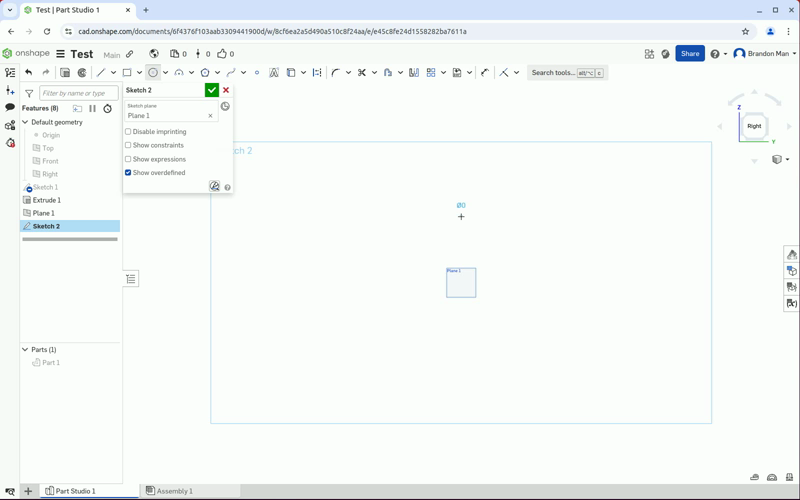
mouse_move(463, 216)
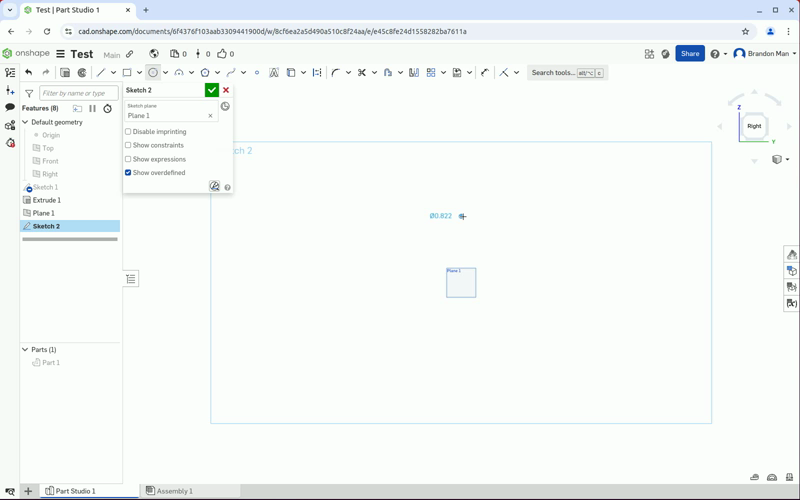
scroll(6)
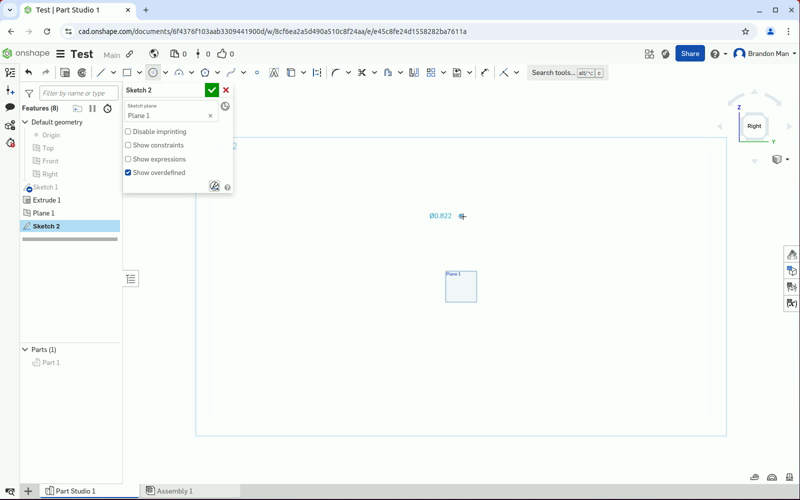
scroll(6)
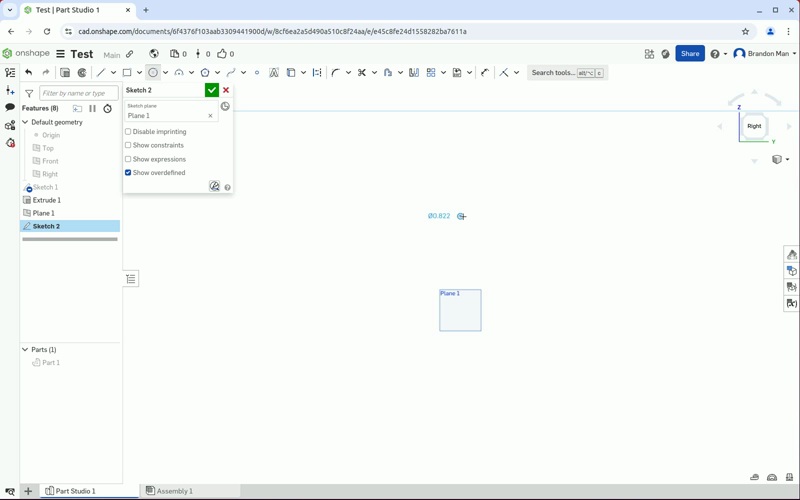
scroll(6)
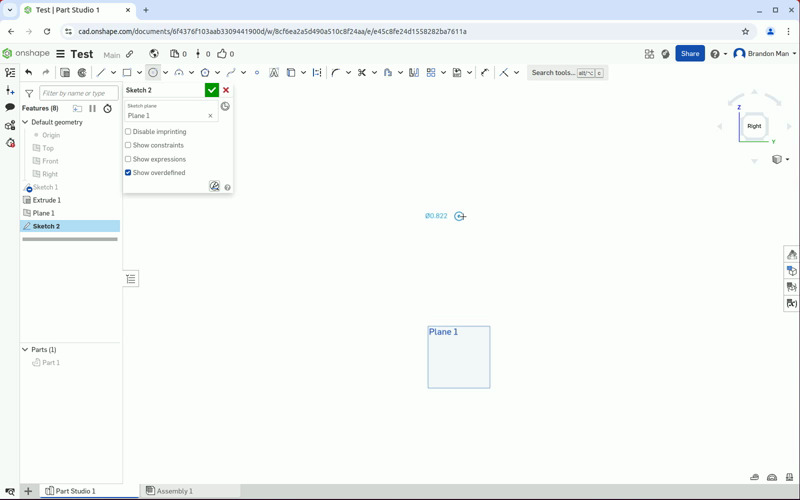
scroll(6)
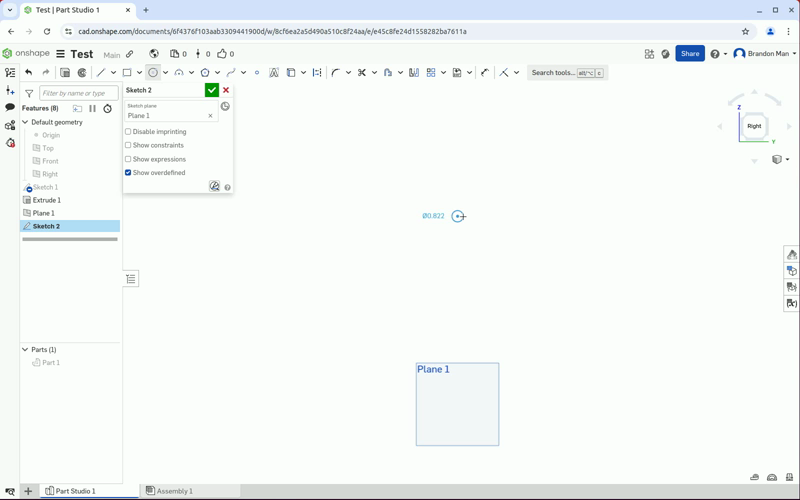
scroll(6)
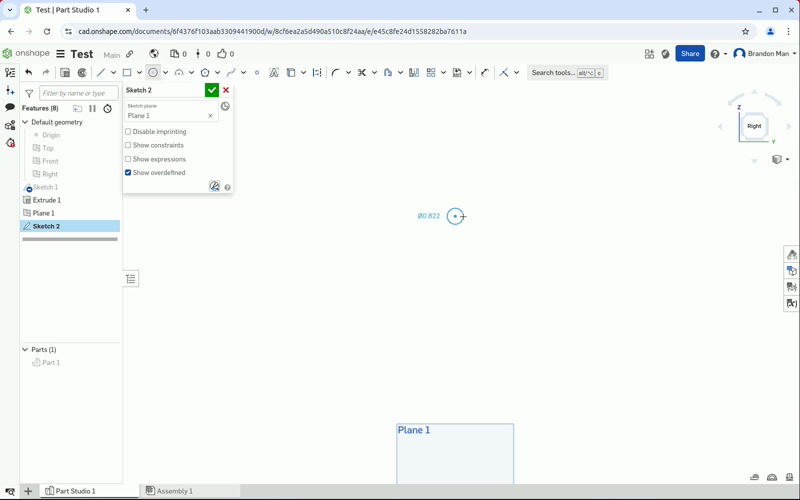
scroll(6)
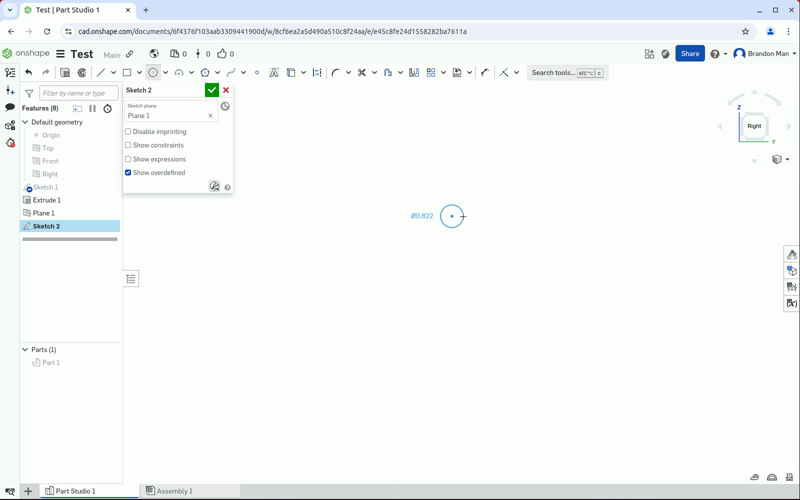
scroll(6)
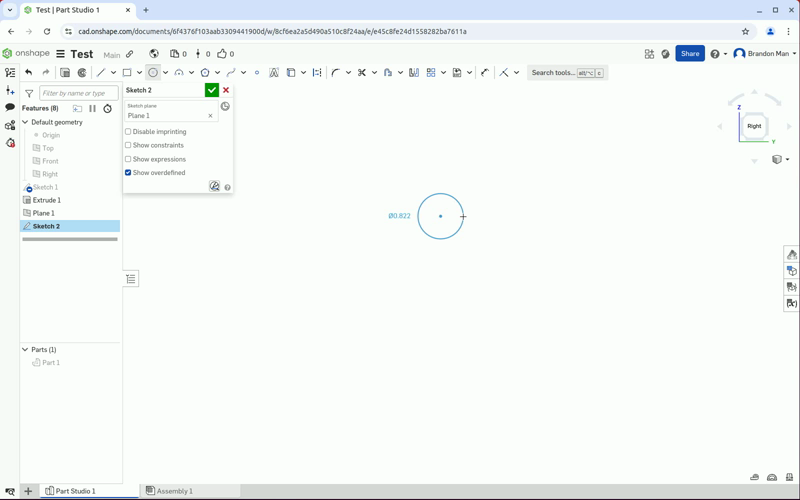
click(463, 216)
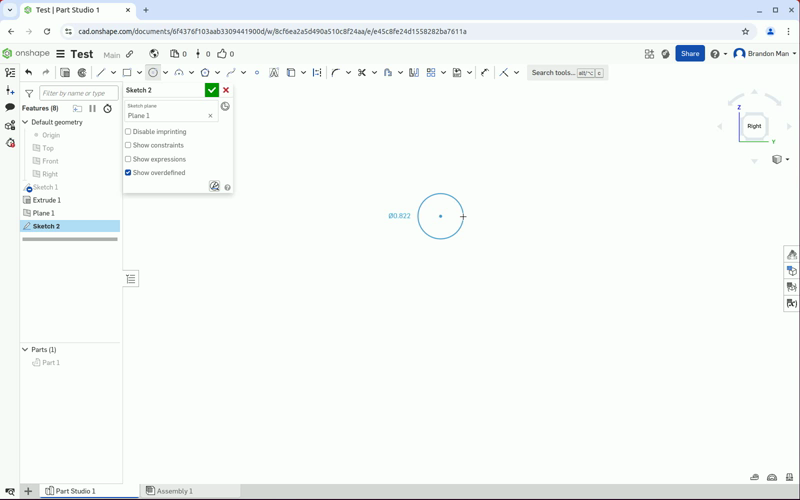
scroll(-6)
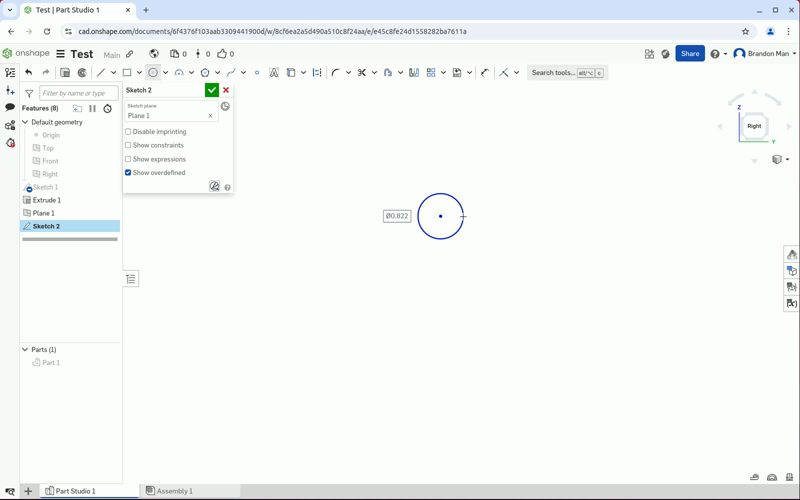
scroll(-6)
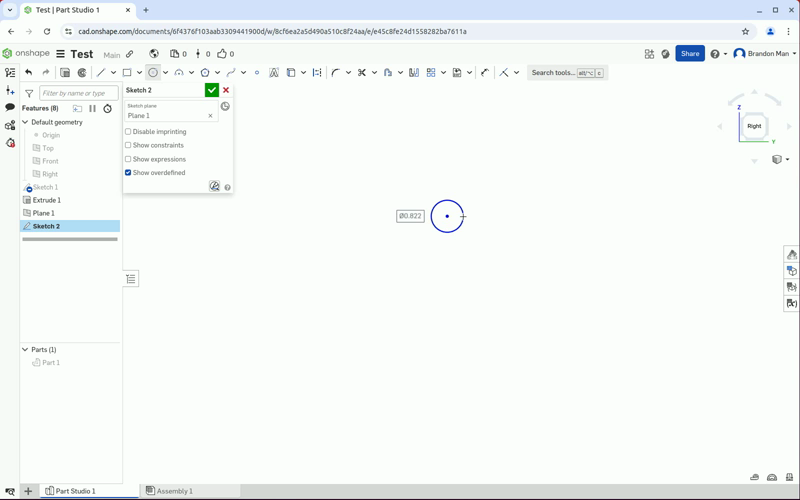
scroll(-6)
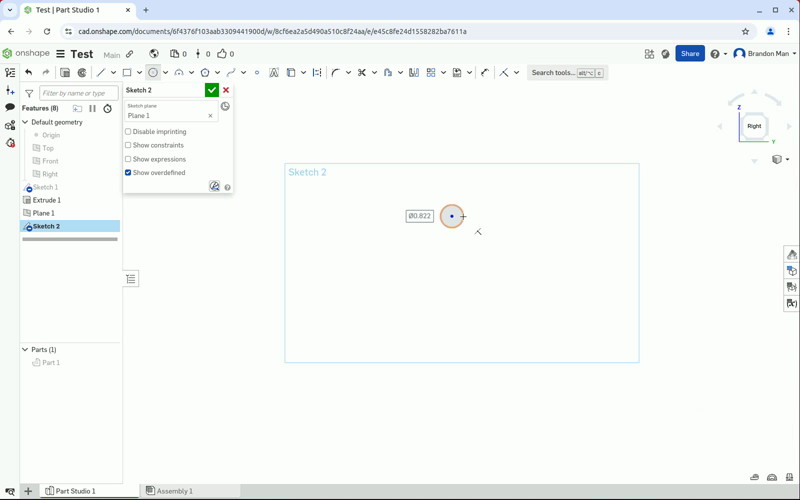
scroll(-6)
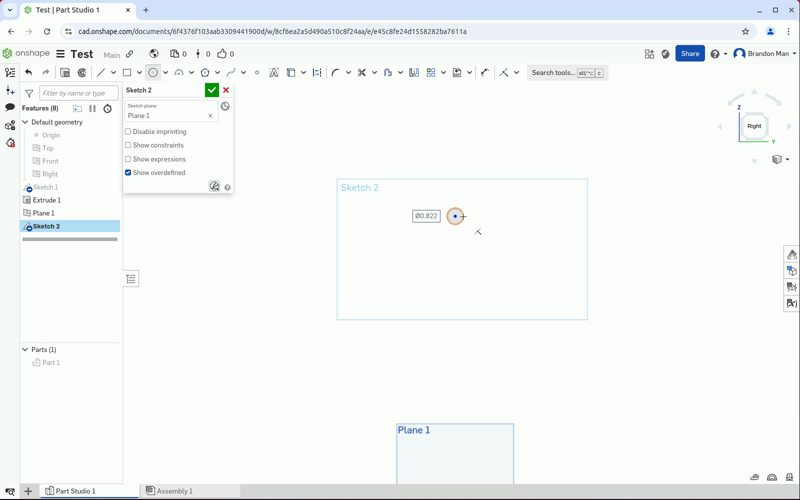
scroll(-6)
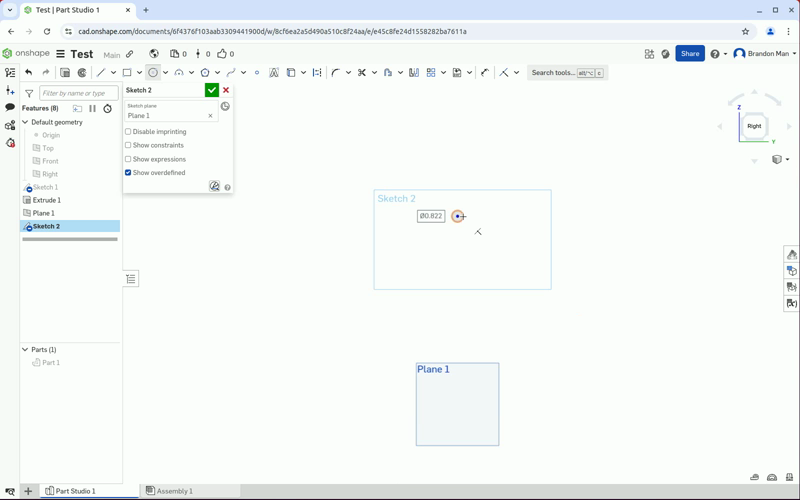
scroll(-6)
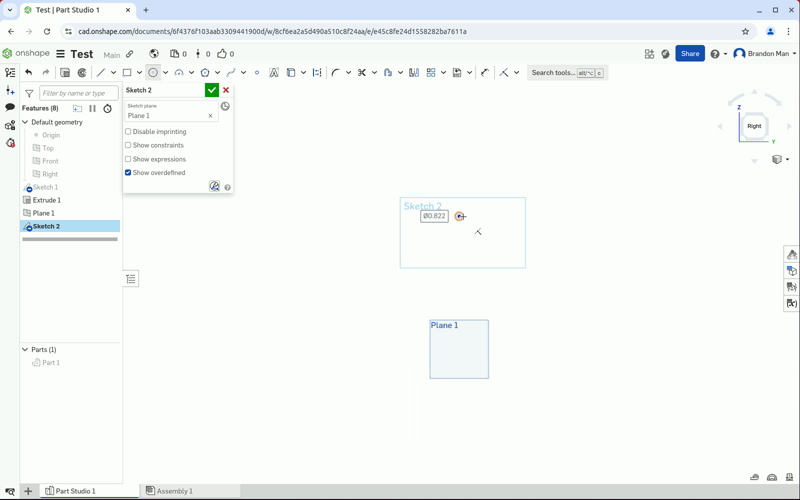
scroll(-6)
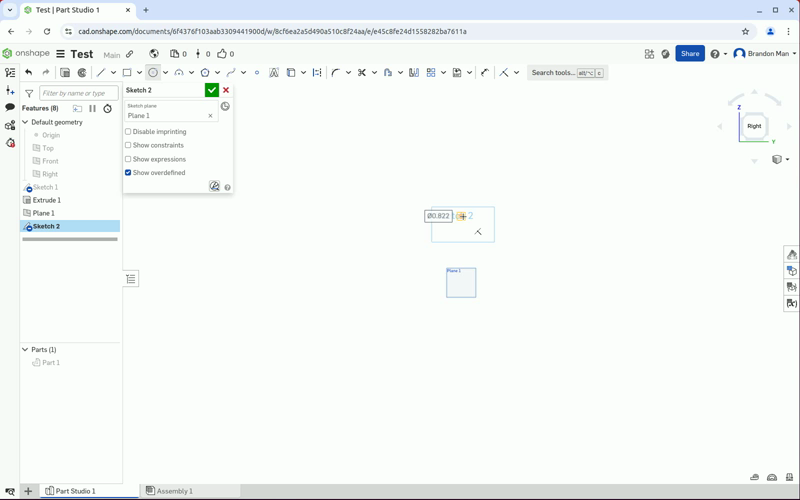
key(esc)
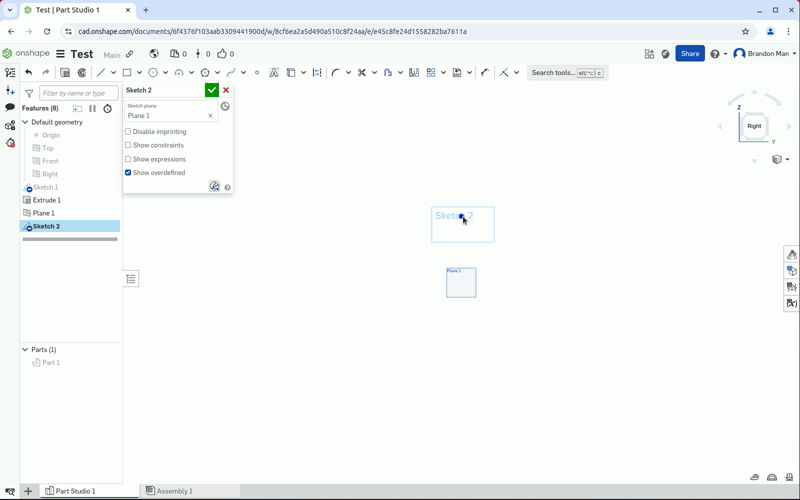
mouse_move(462, 216)
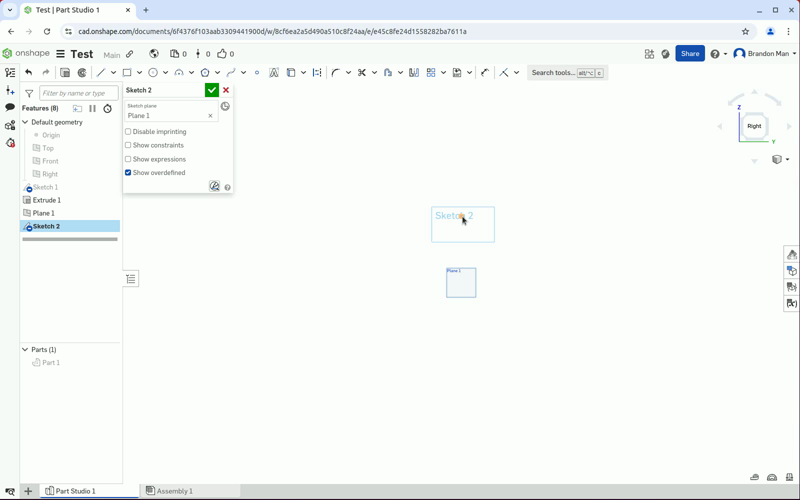
scroll(6)
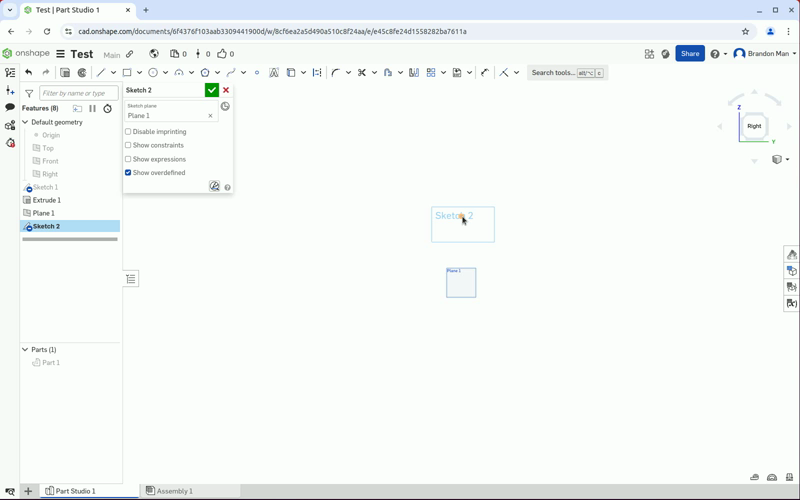
scroll(6)
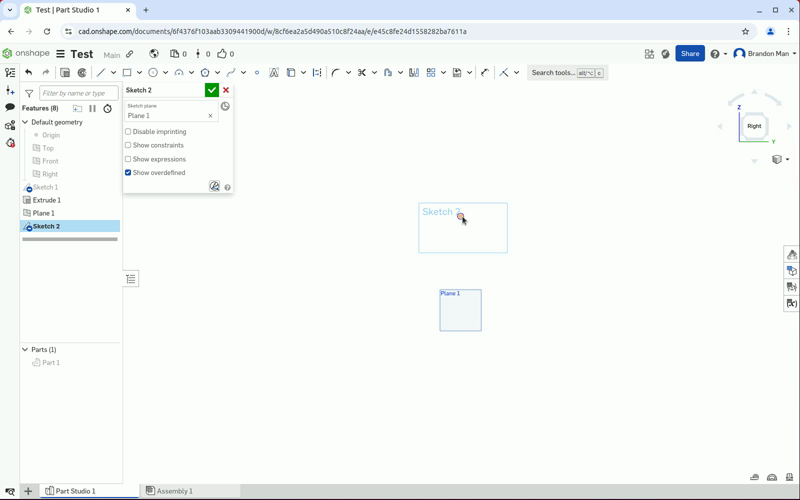
scroll(6)
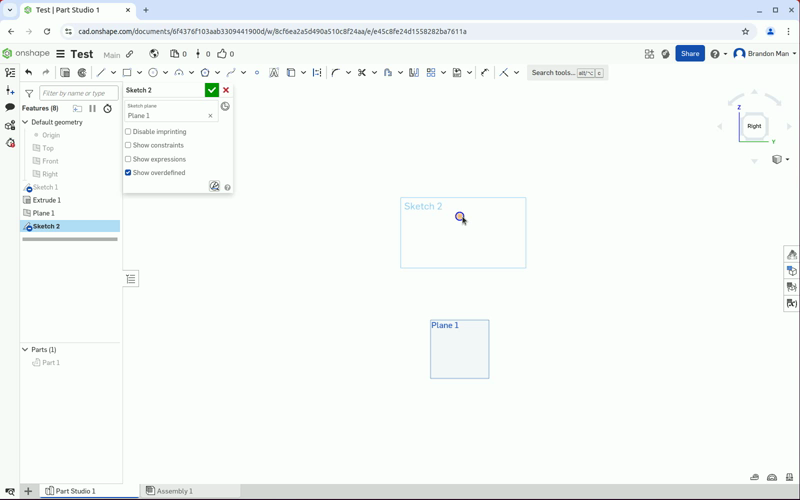
scroll(6)
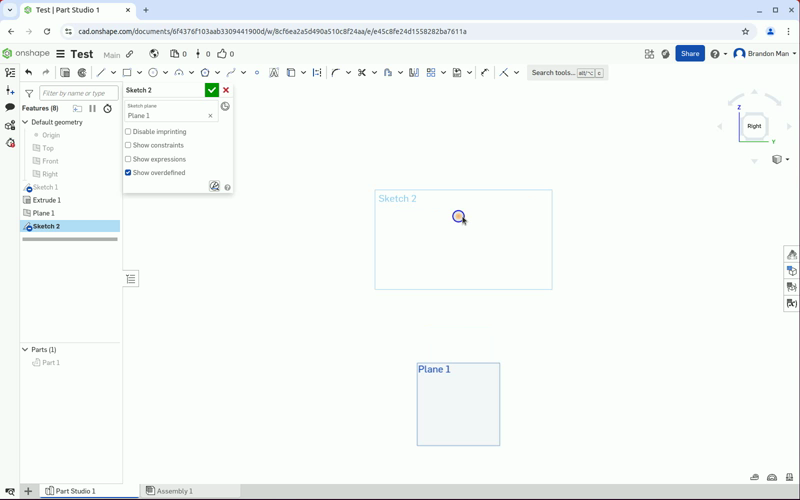
scroll(6)
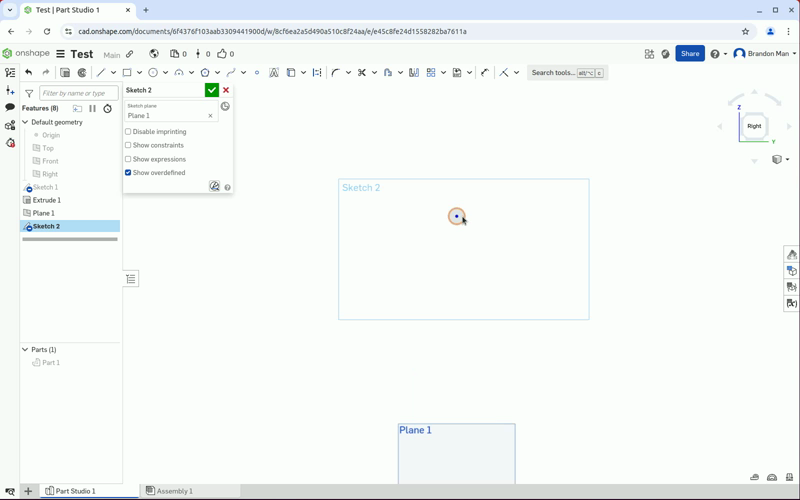
scroll(6)
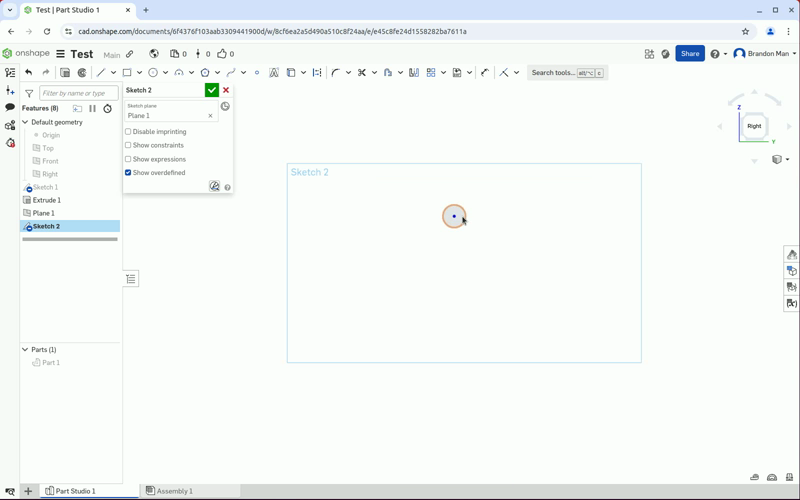
scroll(6)
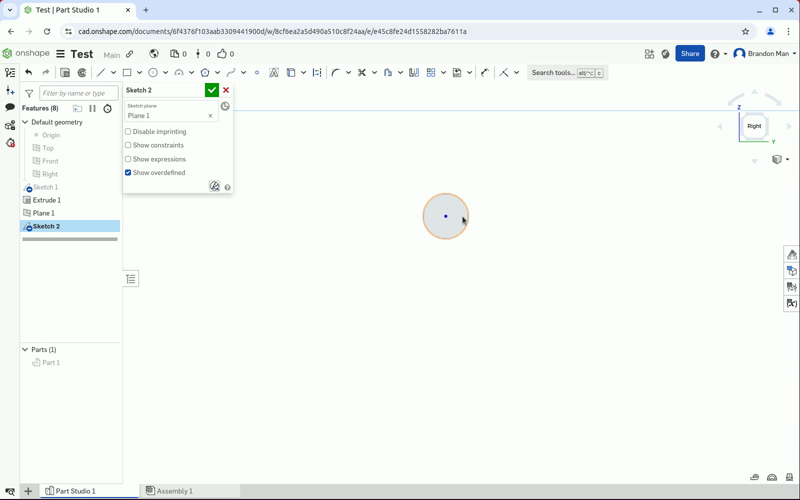
click(462, 216)
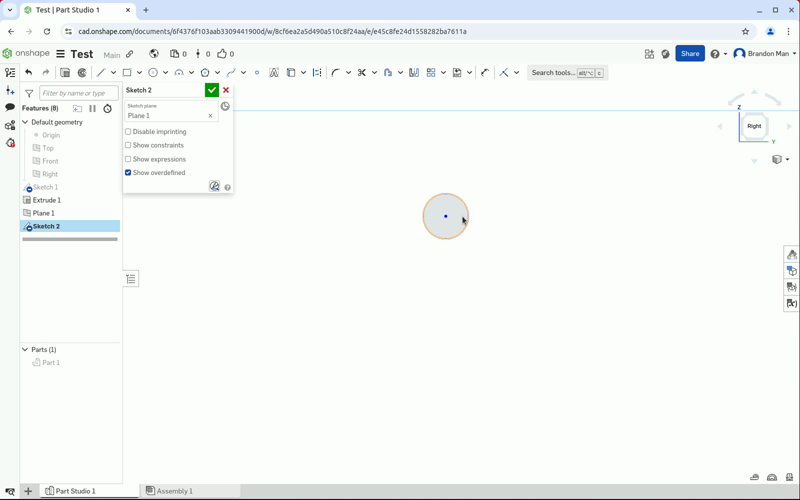
scroll(-6)
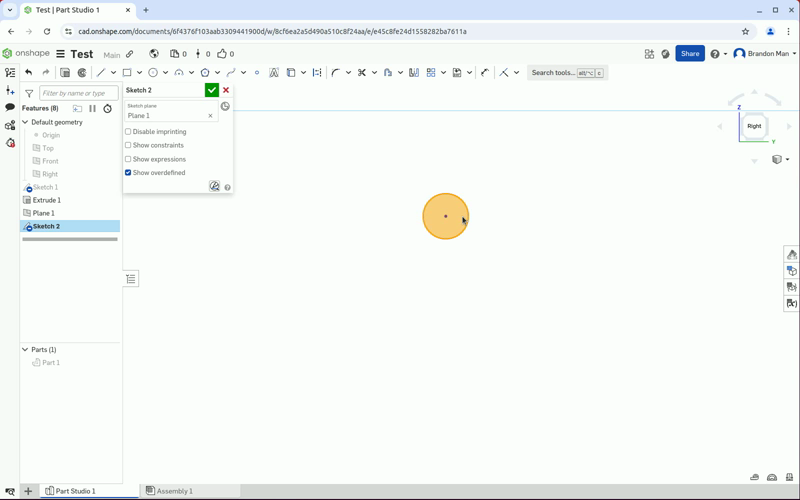
scroll(-6)
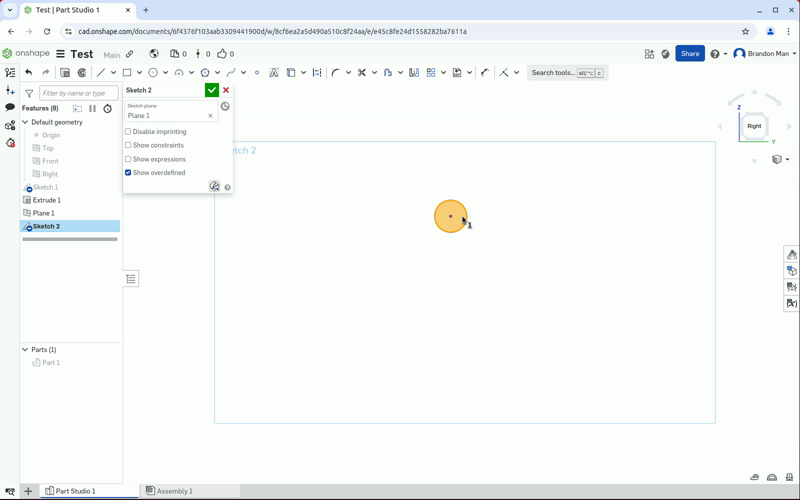
scroll(-6)
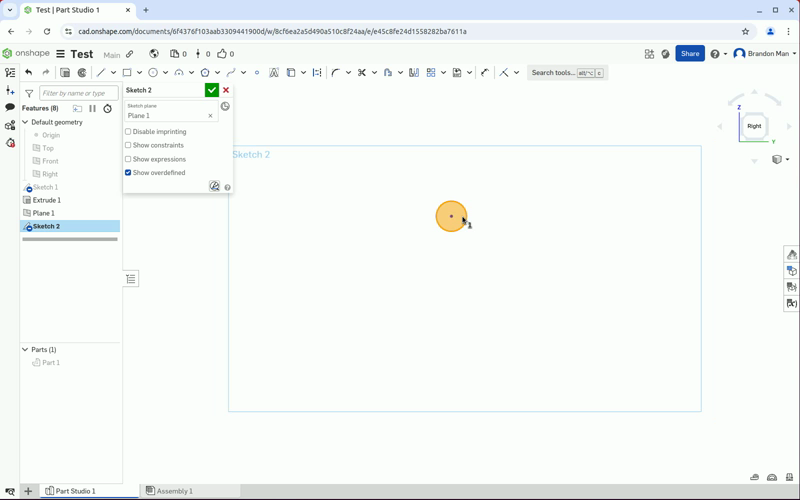
scroll(-6)
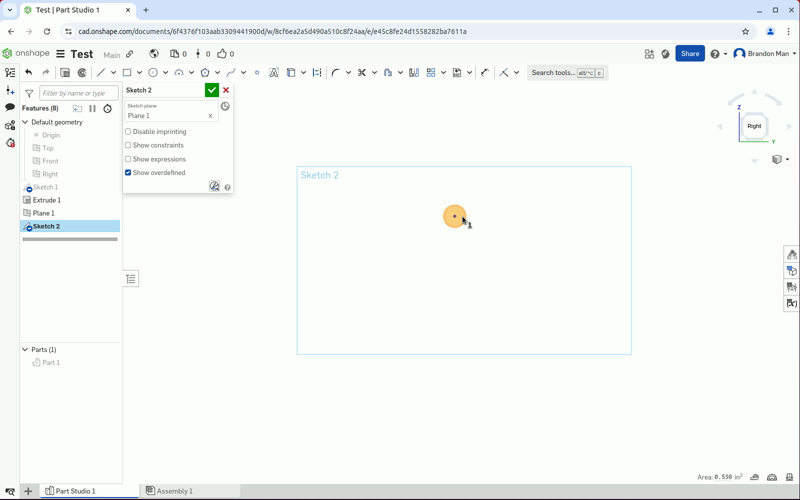
scroll(-6)
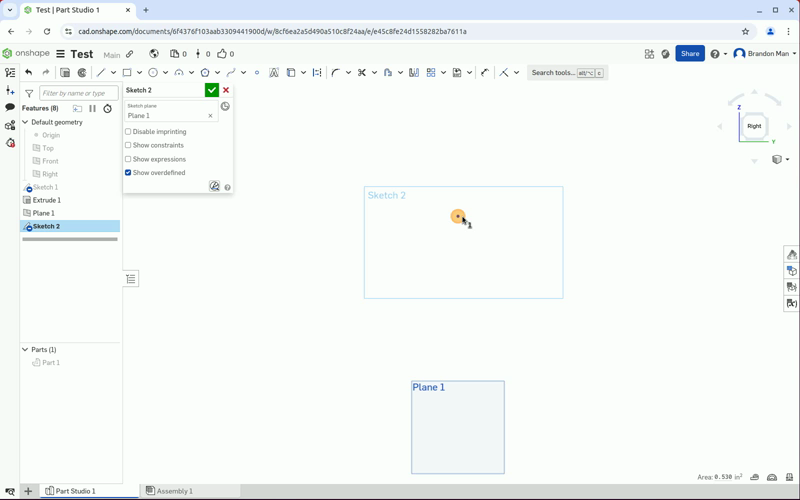
scroll(-6)
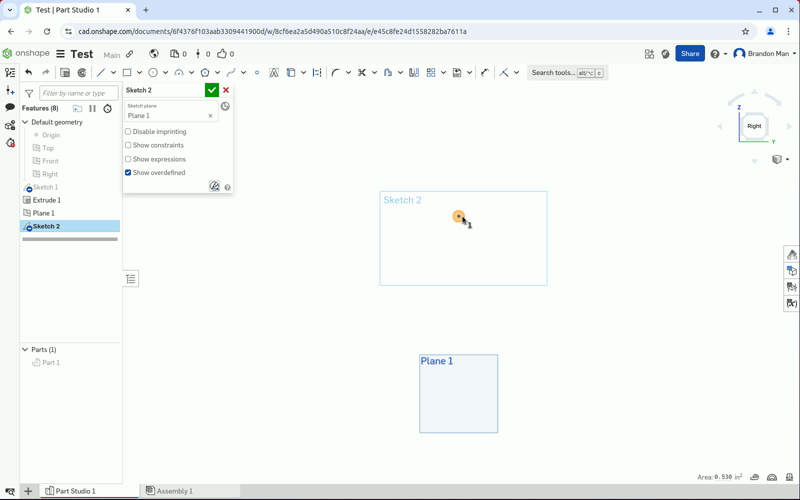
scroll(-6)
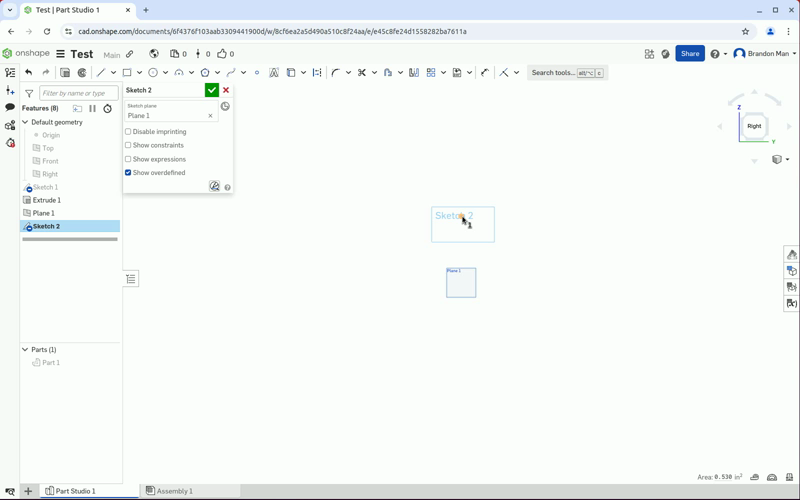
mouse_move(73, 352)
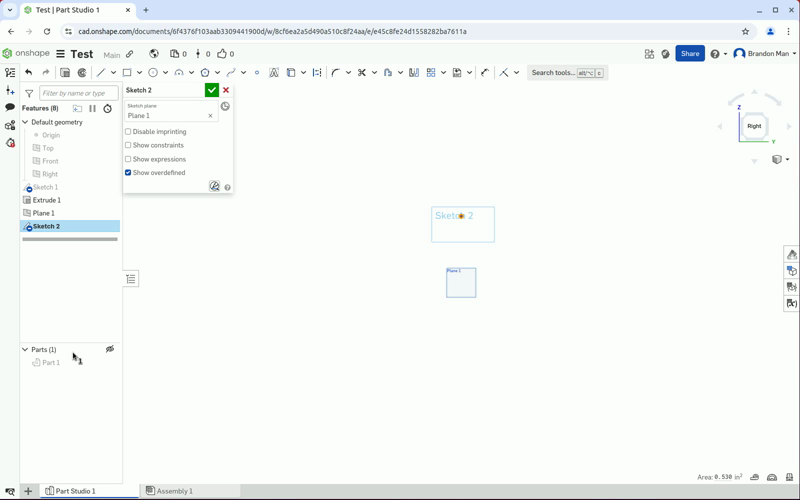
key(shift+y)
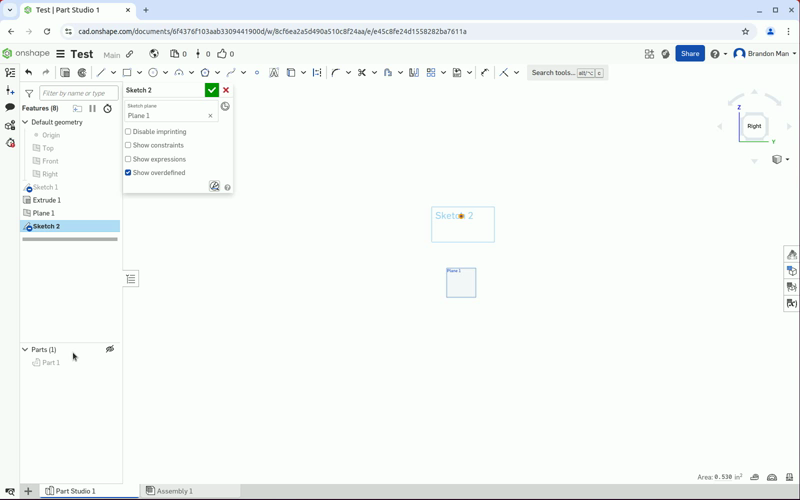
key(shift+e)
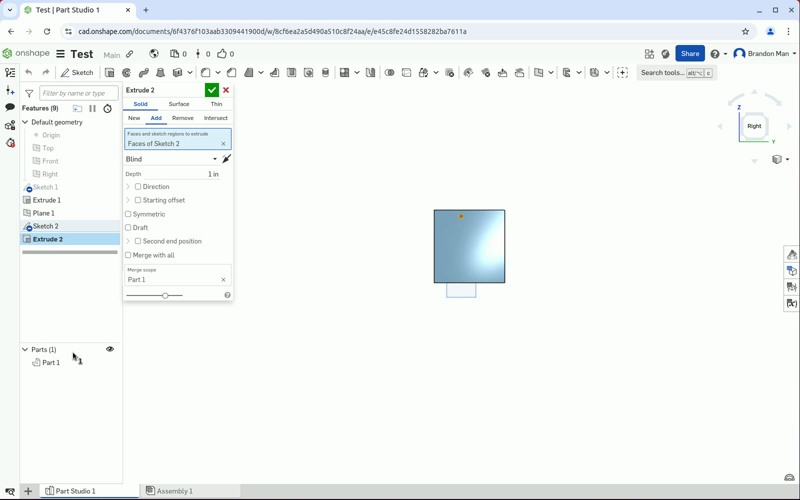
mouse_move(143, 106)
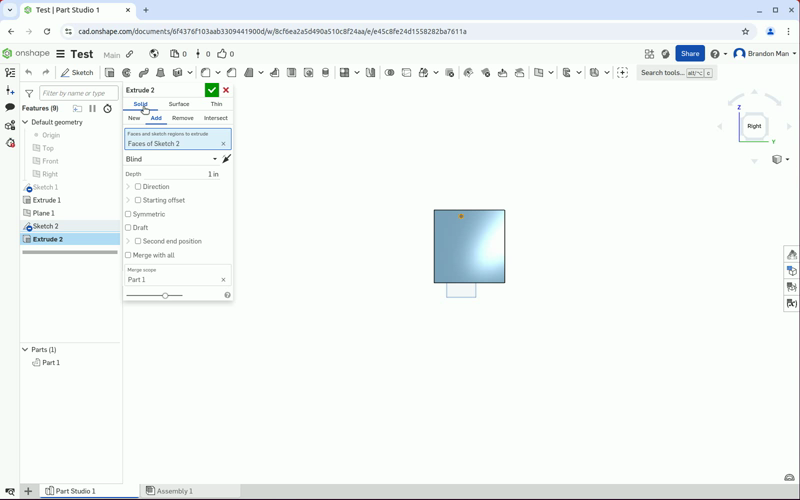
click(143, 106)
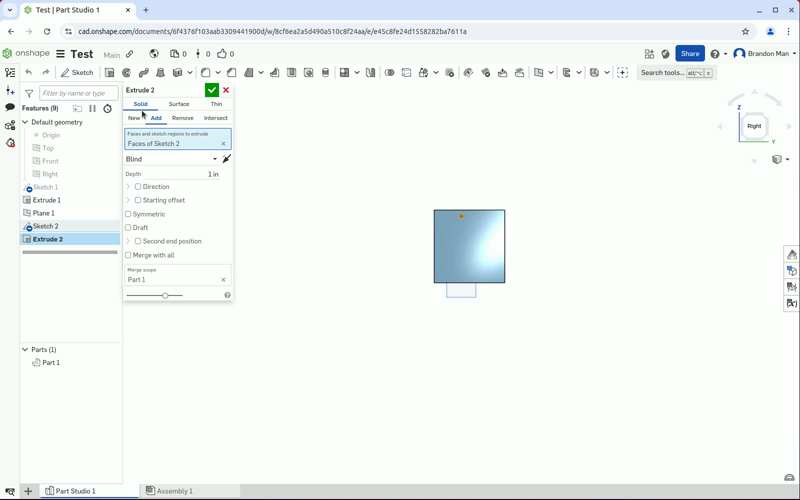
mouse_move(137, 120)
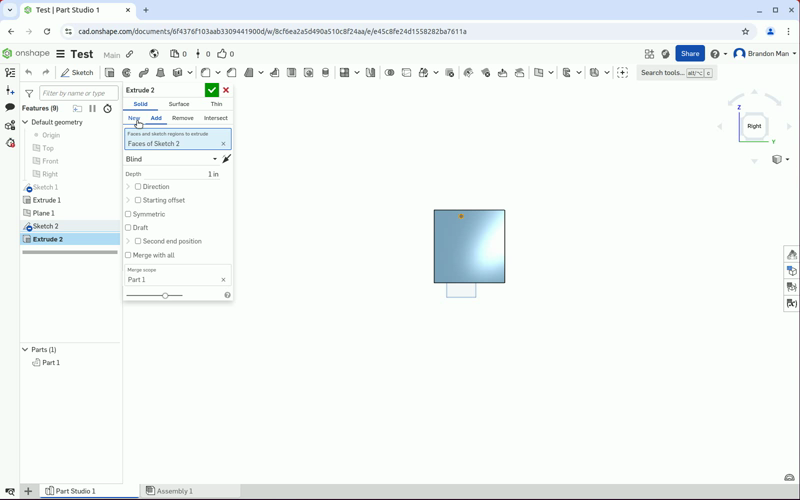
click(137, 120)
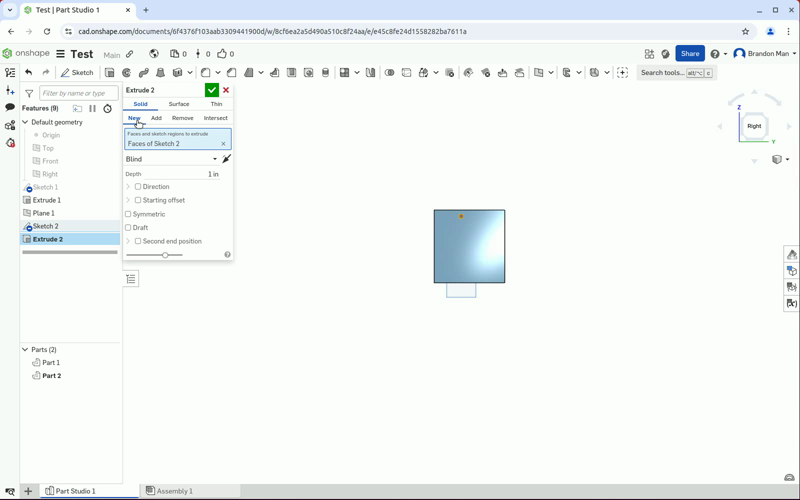
key(tab, 4)
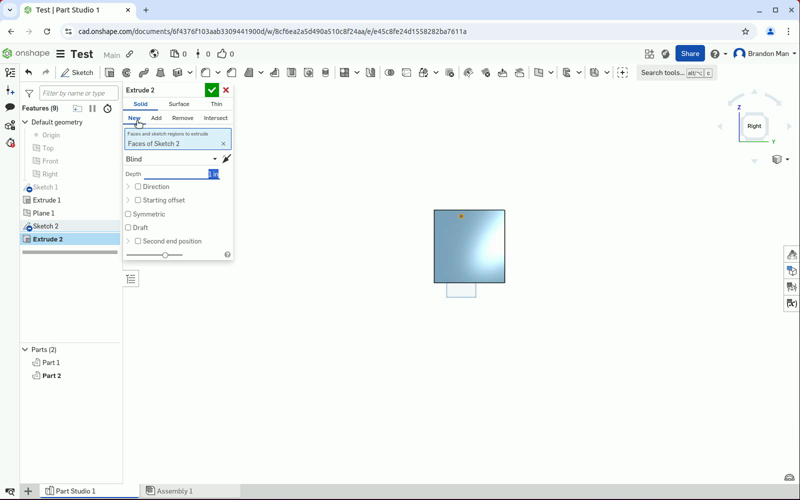
text(14.924)
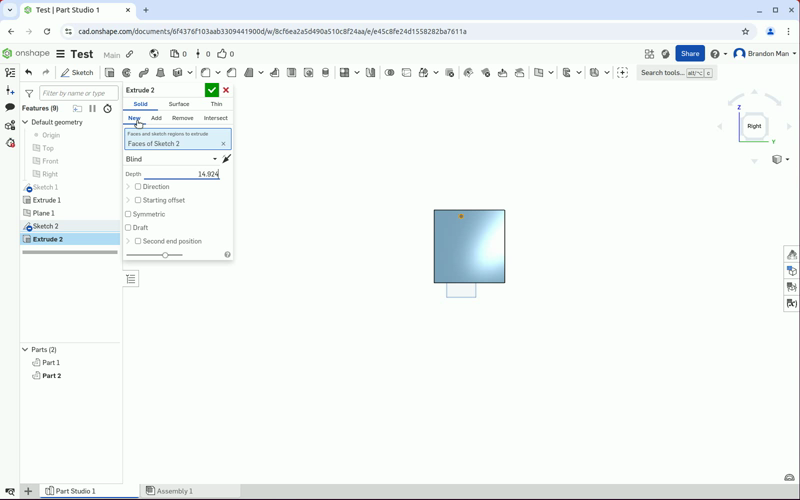
key(enter)
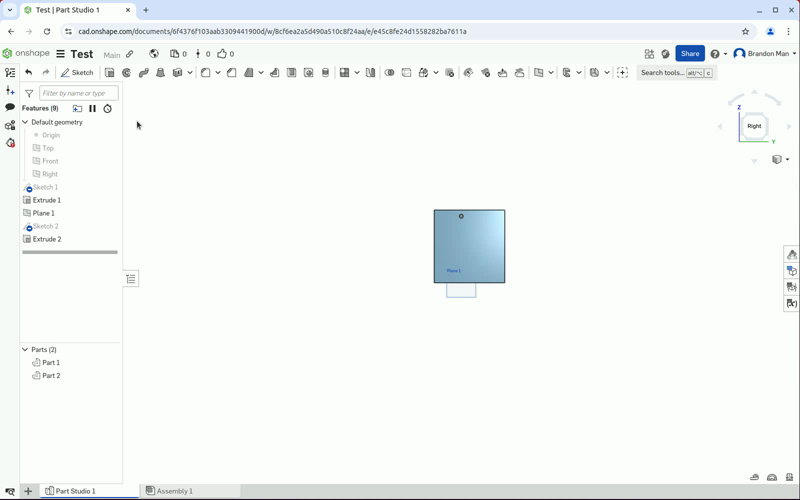
key(shift+h)
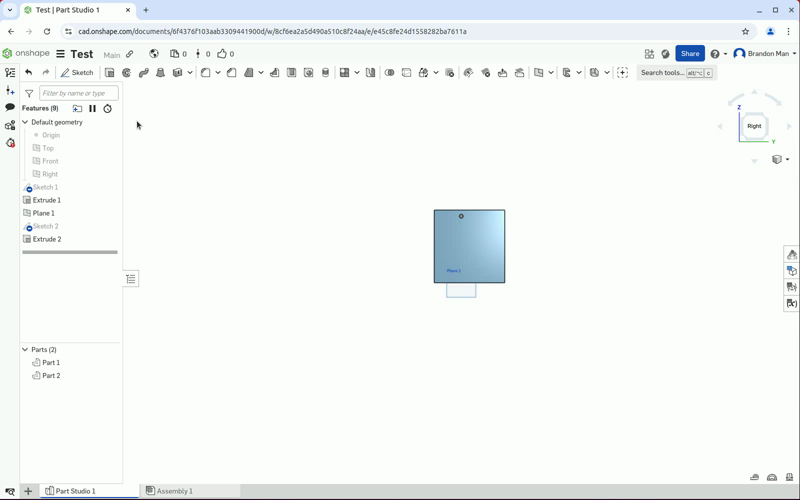
key(shift+h)
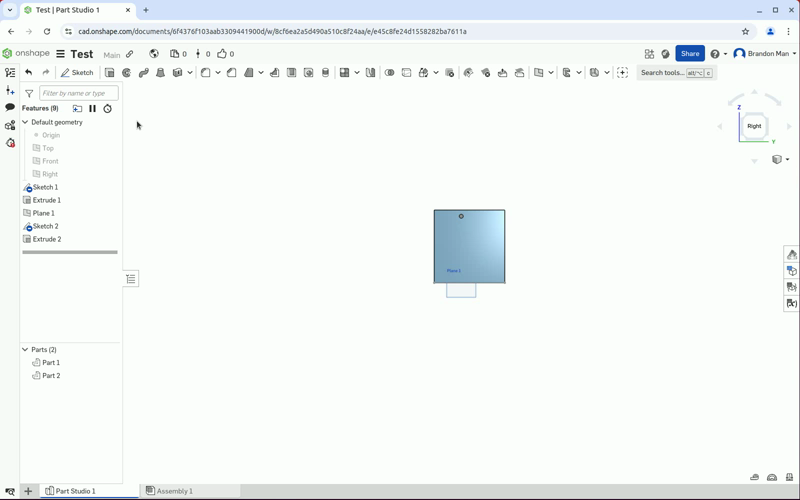
key(shift+7)
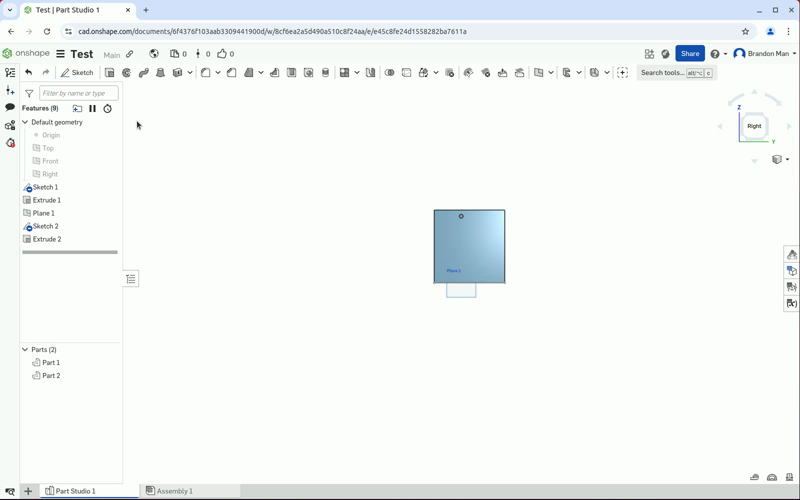
key(right, 2)
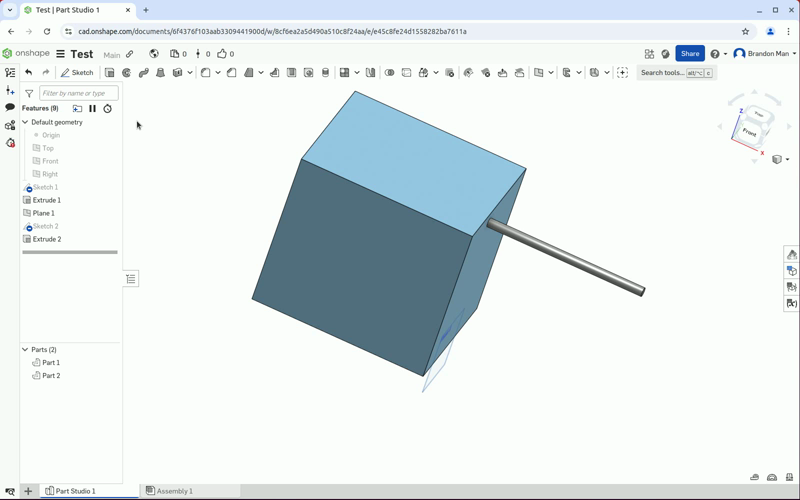
key(down, 2)
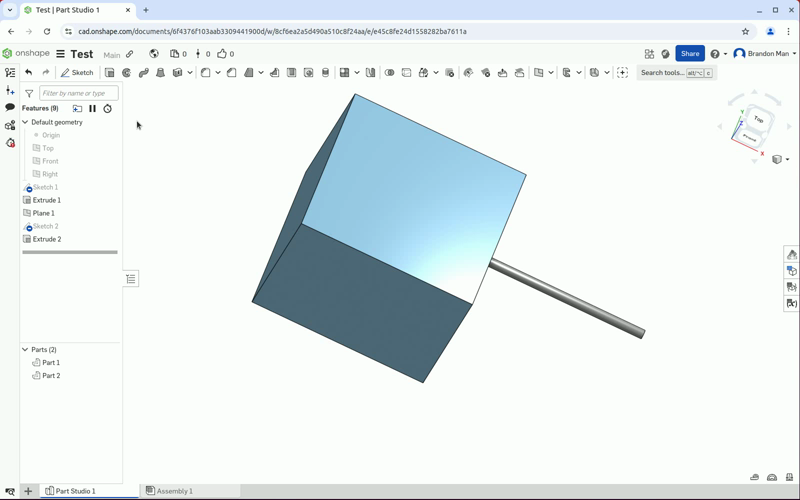
key(up, 2)
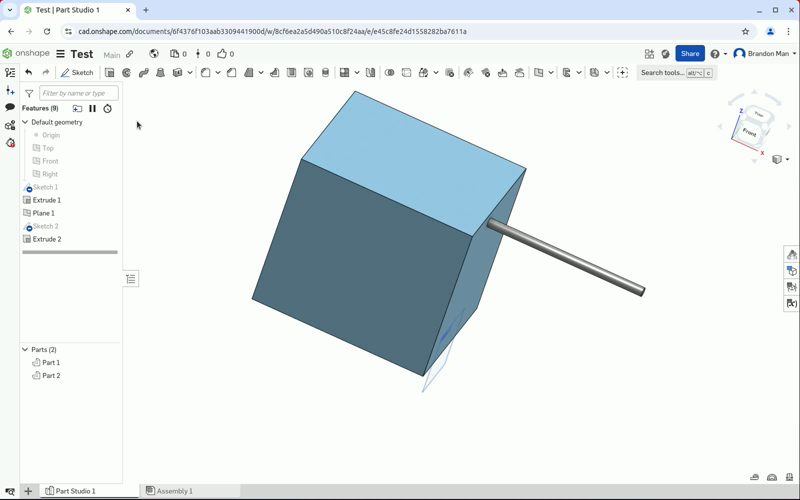
key(left, 2)
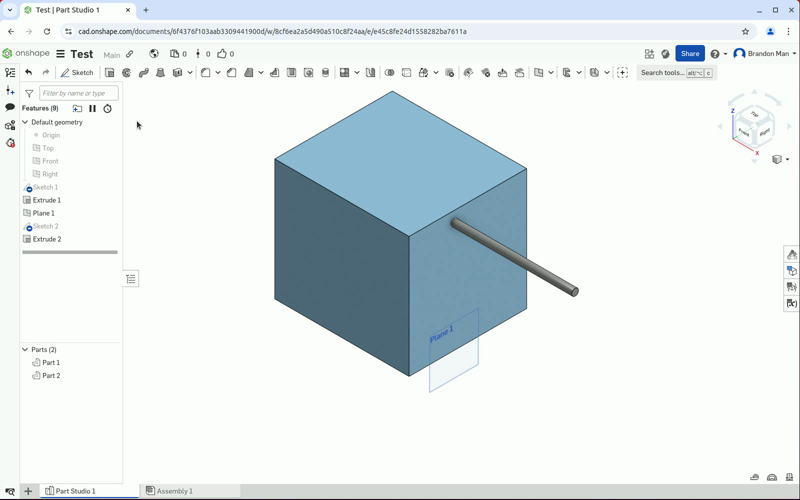
mouse_move(73, 189)
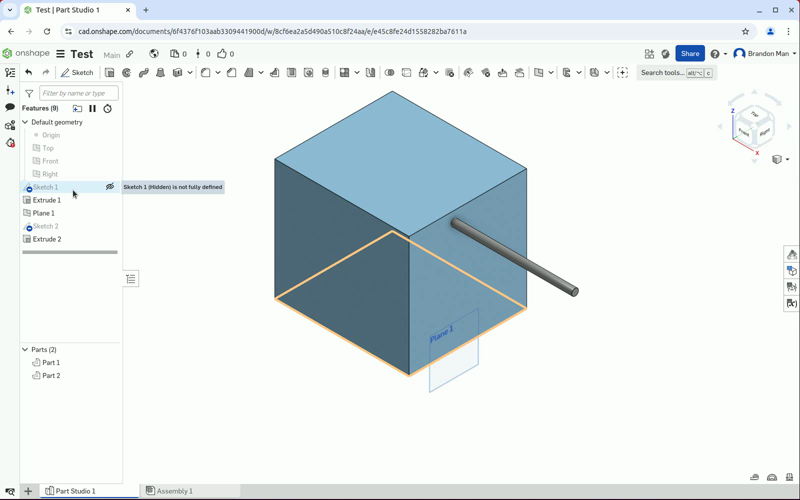
click(73, 189)